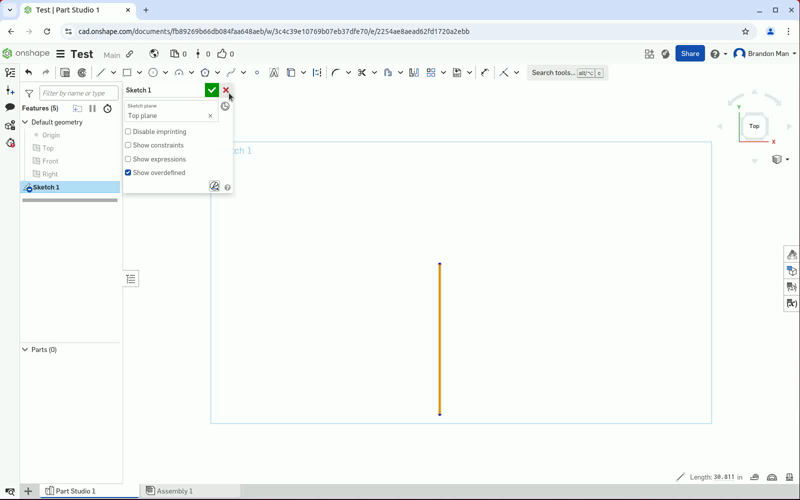
key(shift+h)
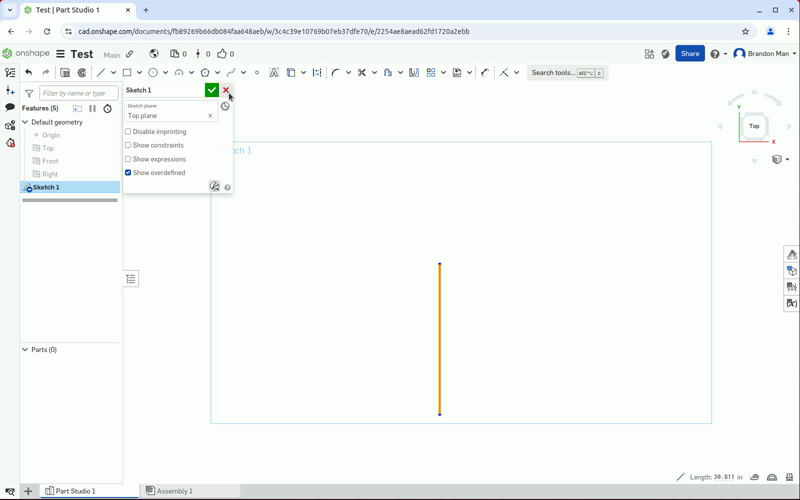
key(shift+s)
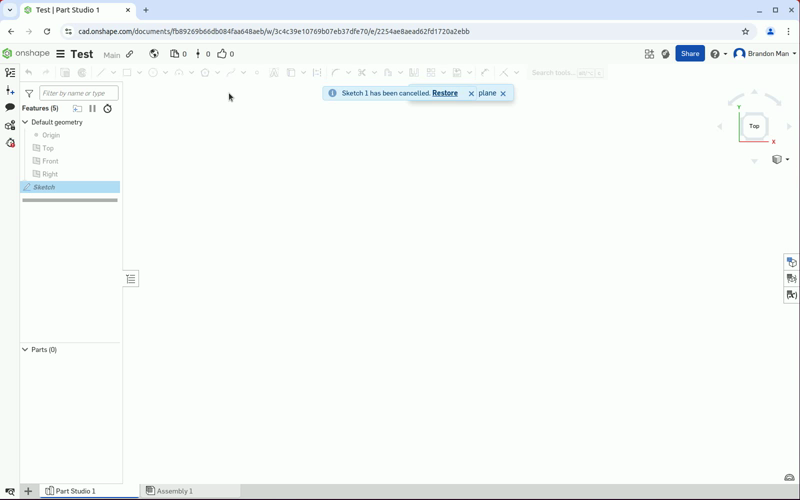
mouse_move(73, 150)
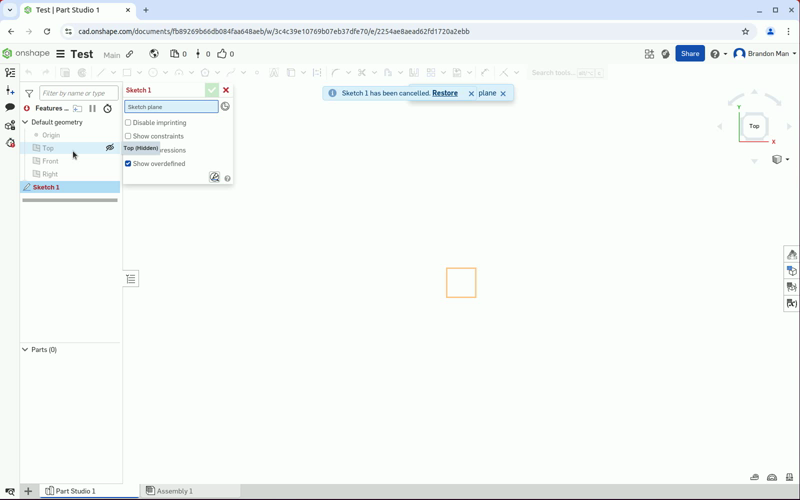
click(73, 150)
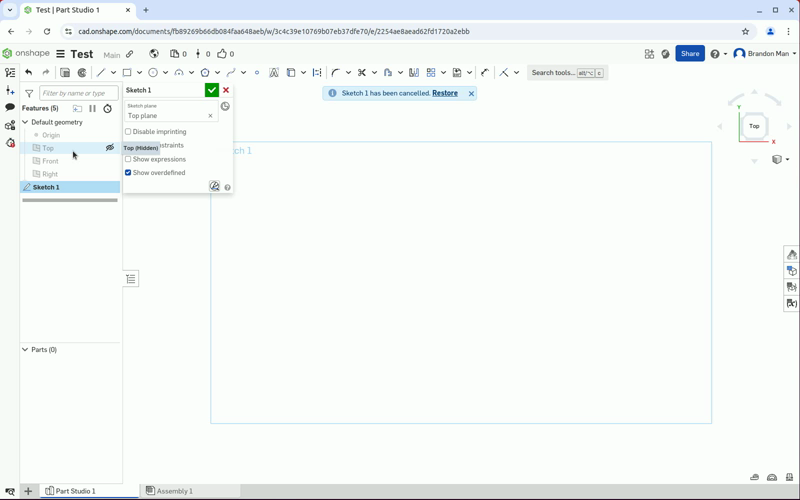
mouse_move(73, 352)
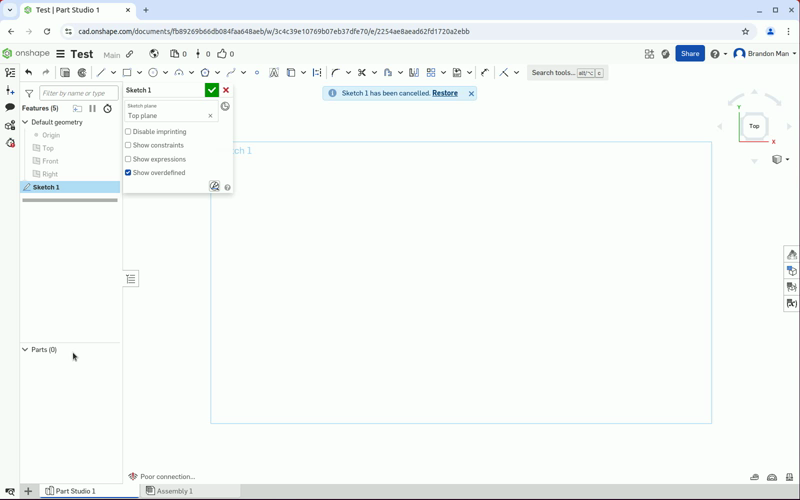
key(y)
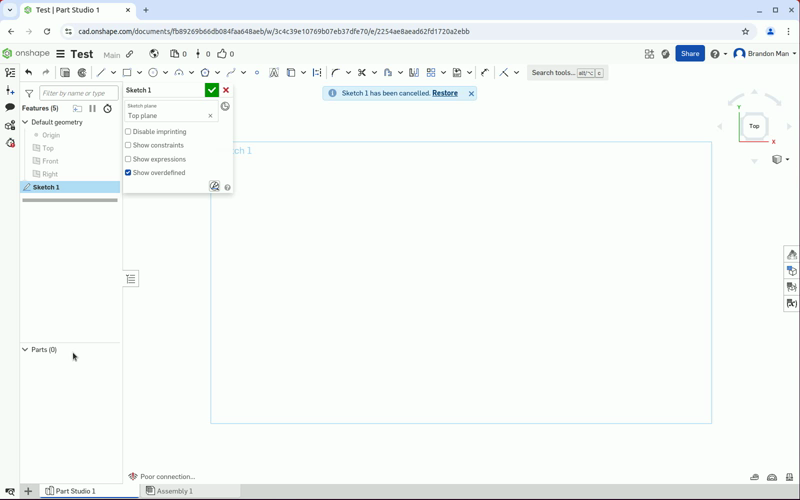
key(l)
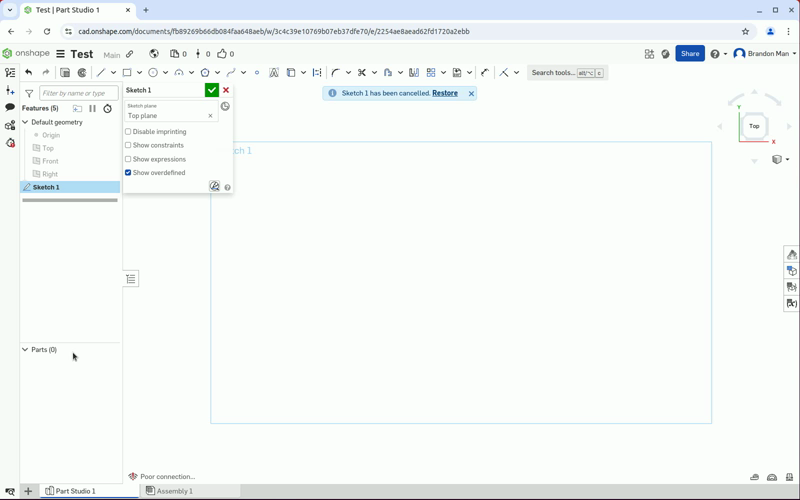
key_down(shift)
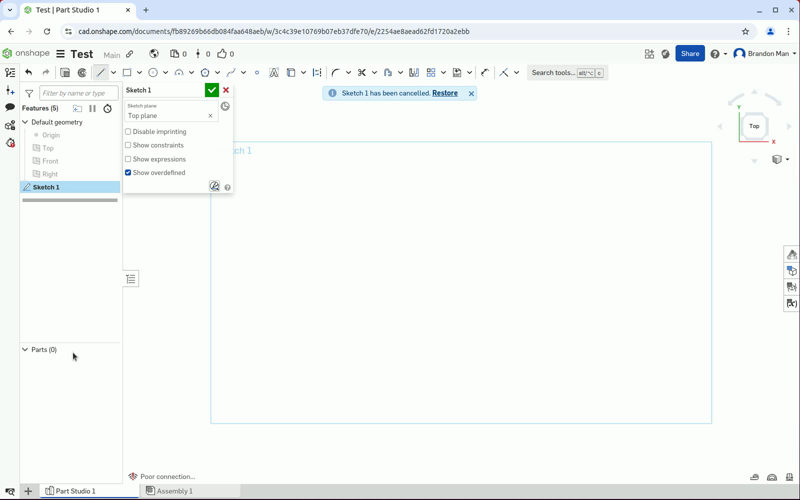
mouse_move(460, 282)
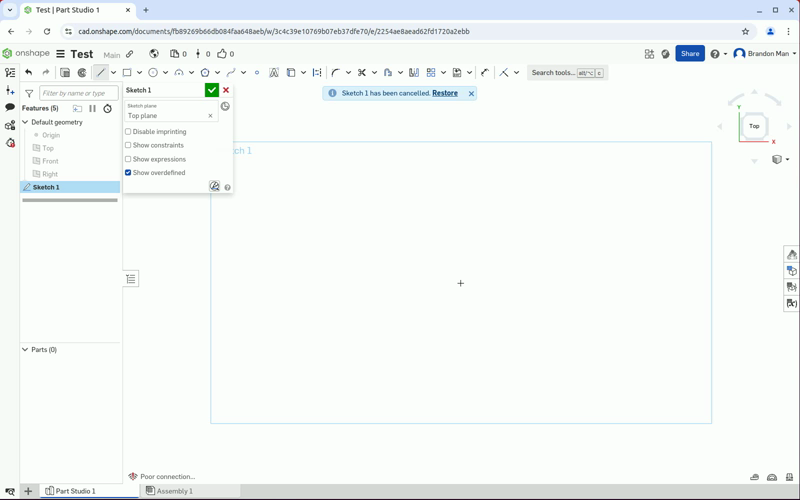
click(460, 282)
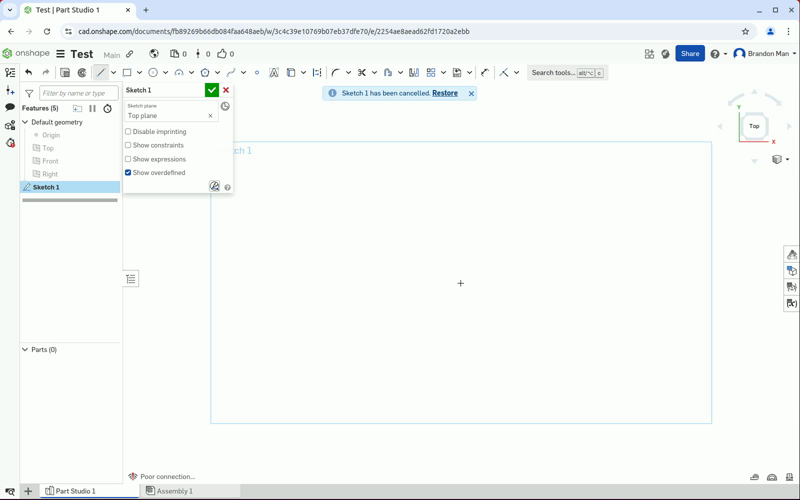
key_up(shift)
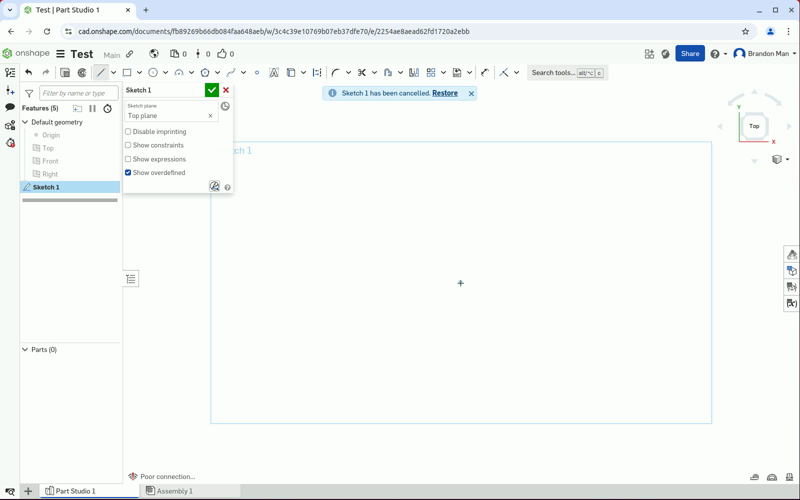
key_down(shift)
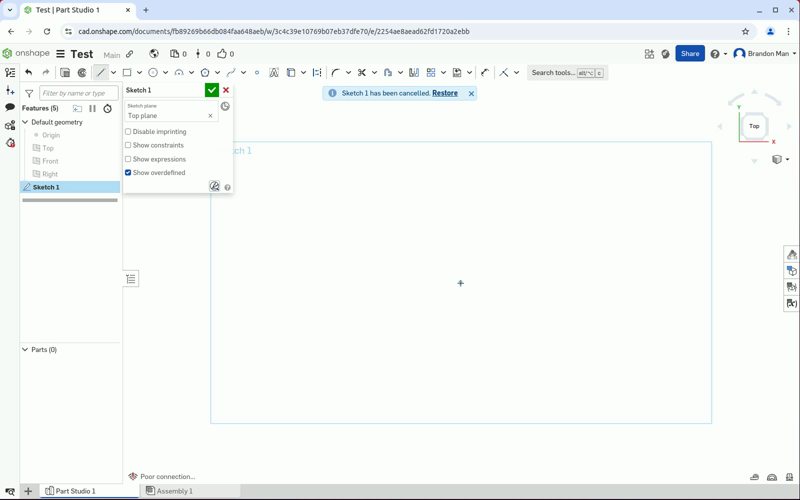
mouse_move(490, 282)
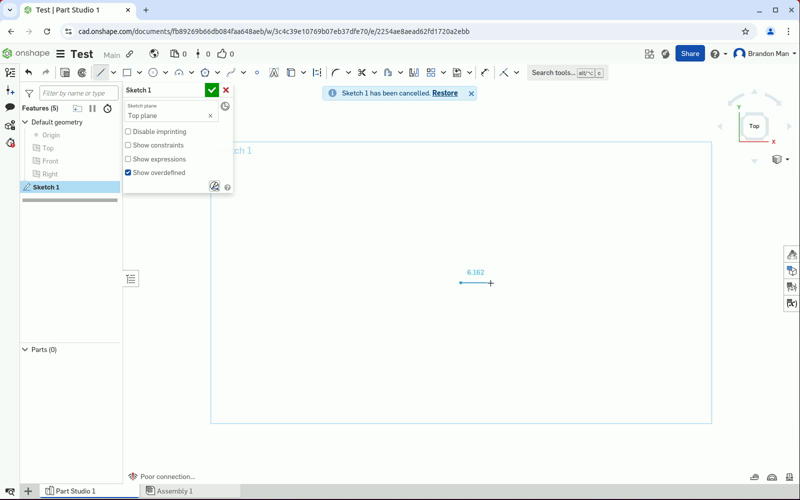
mouse_move(489, 282)
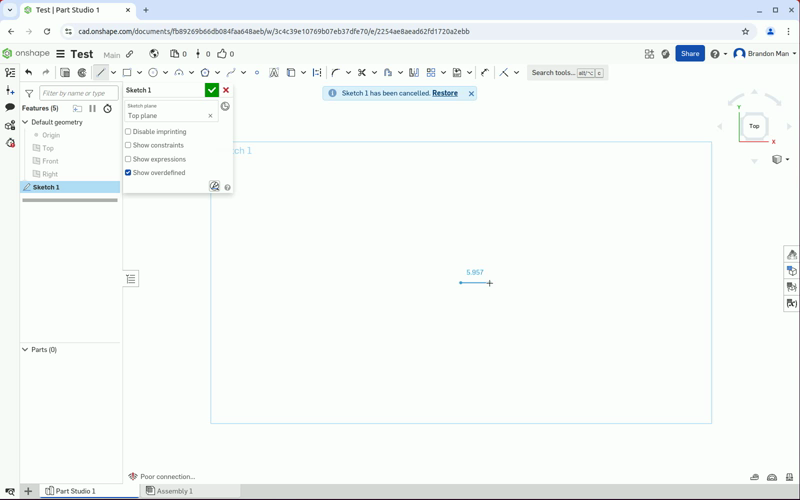
click(489, 282)
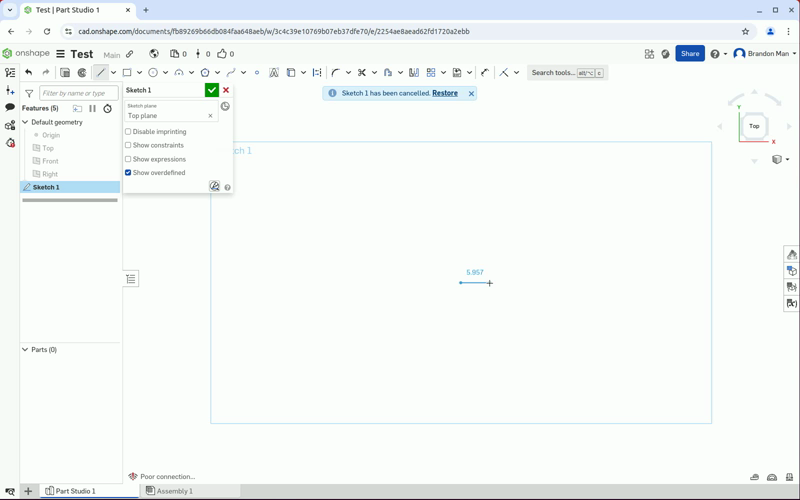
key_up(shift)
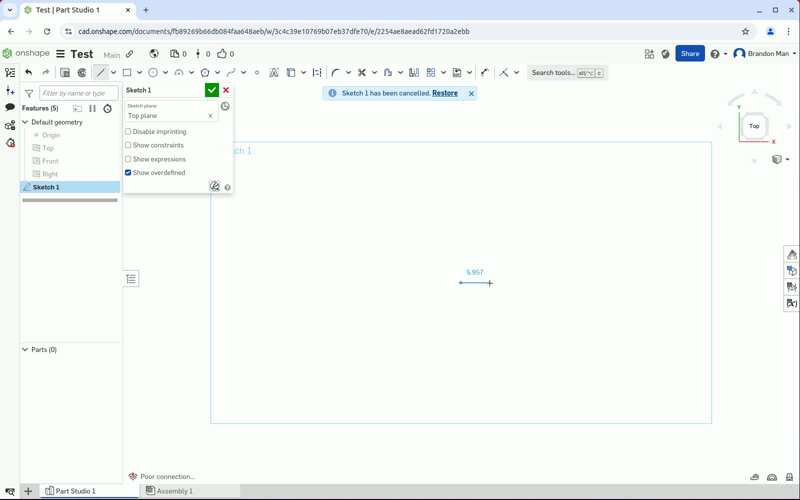
key_down(shift)
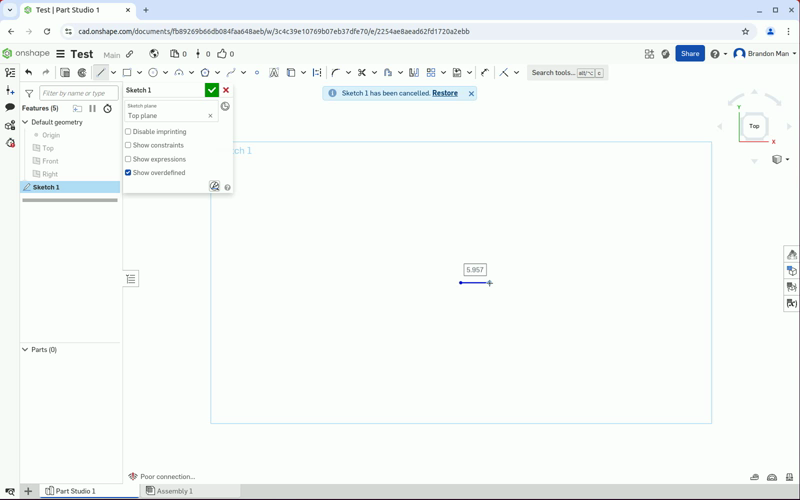
mouse_move(519, 282)
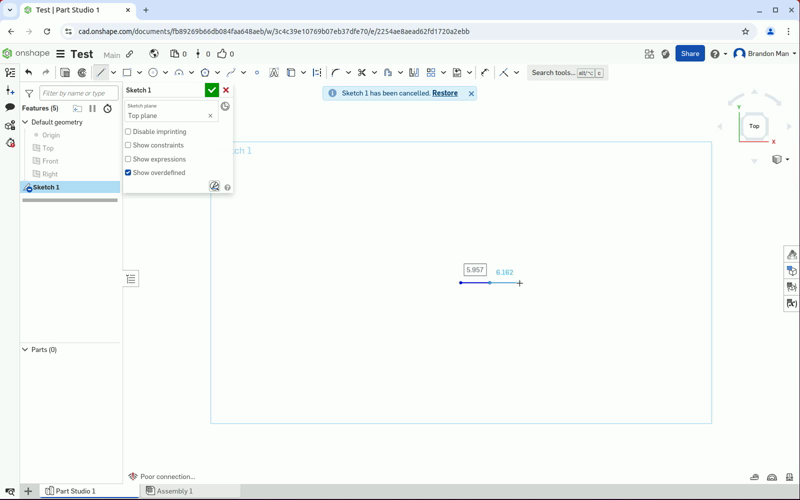
mouse_move(489, 253)
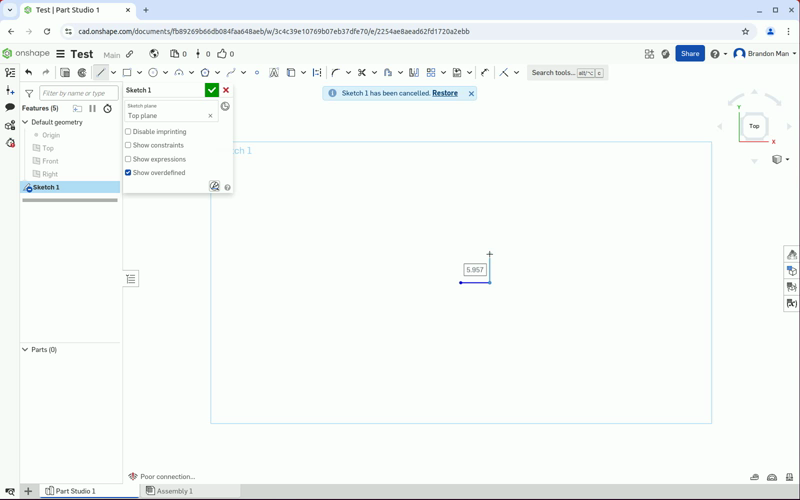
click(489, 253)
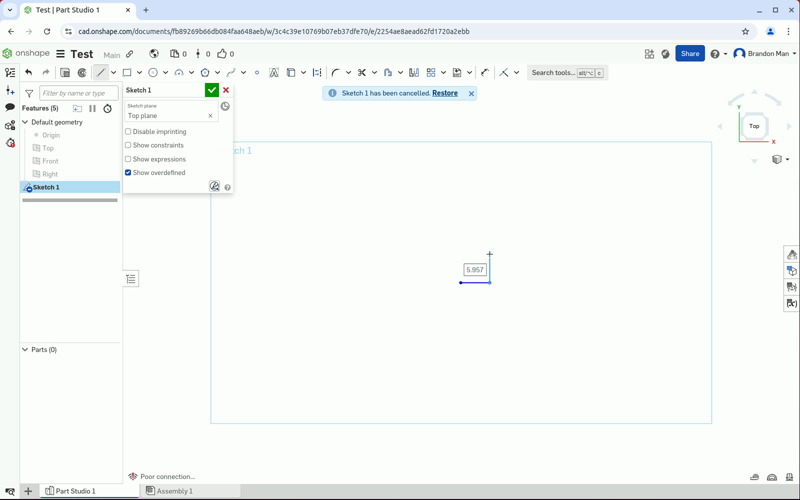
key_up(shift)
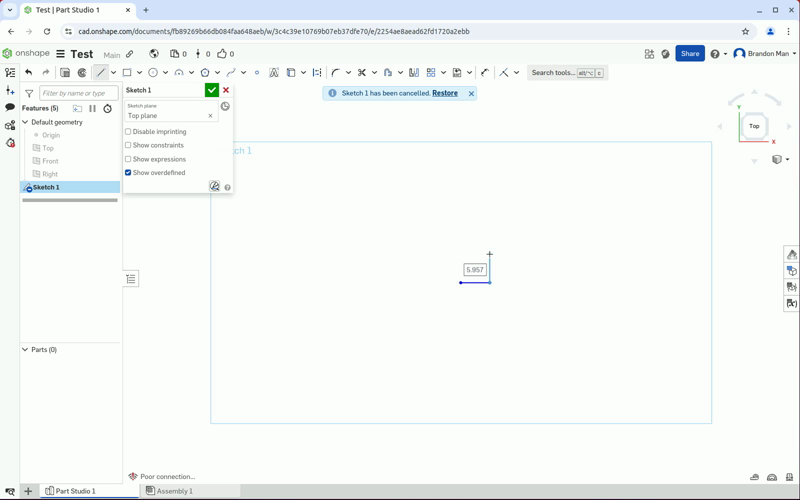
key_down(shift)
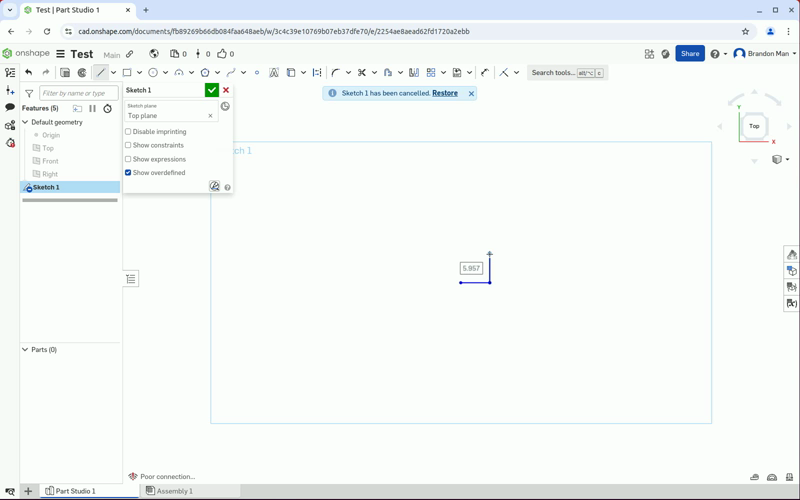
mouse_move(519, 253)
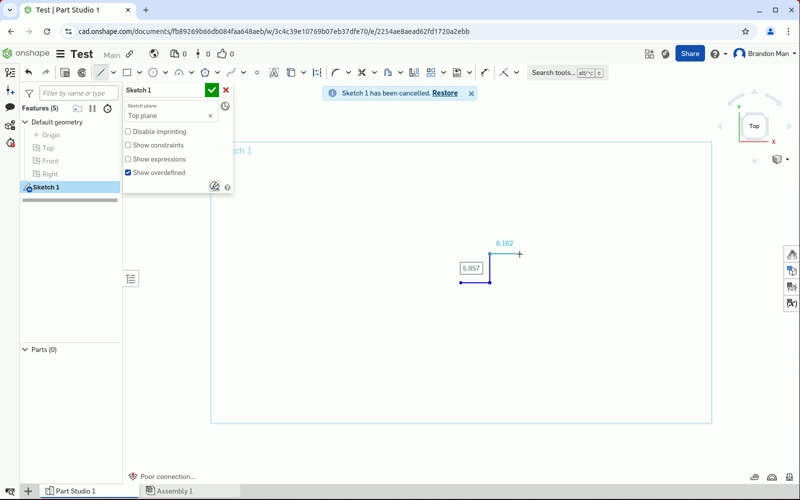
mouse_move(460, 253)
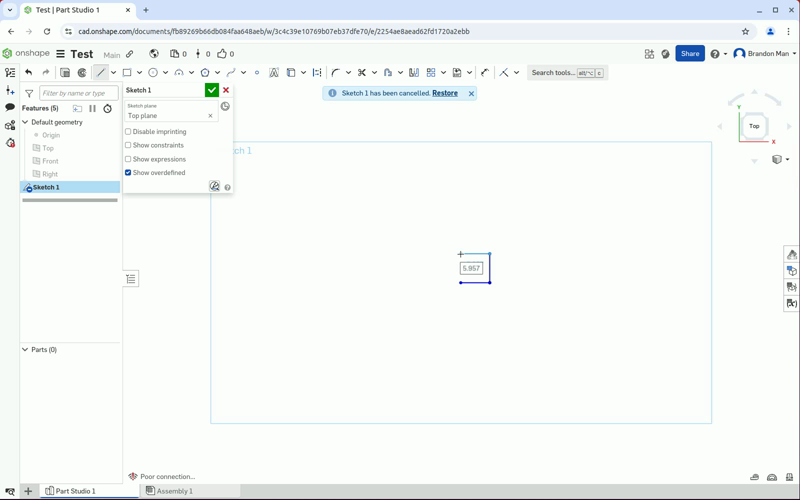
click(460, 253)
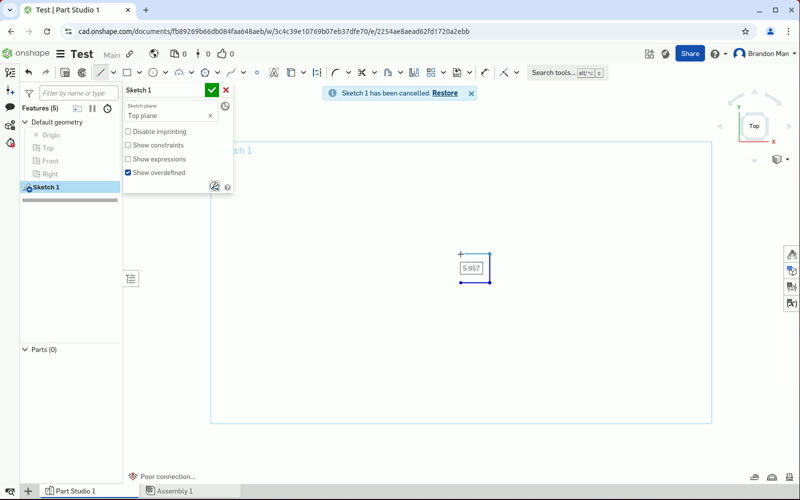
key_up(shift)
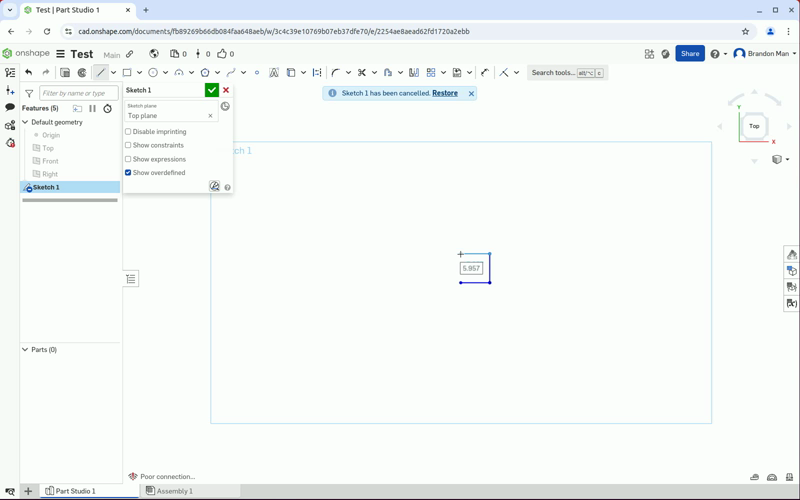
mouse_move(490, 253)
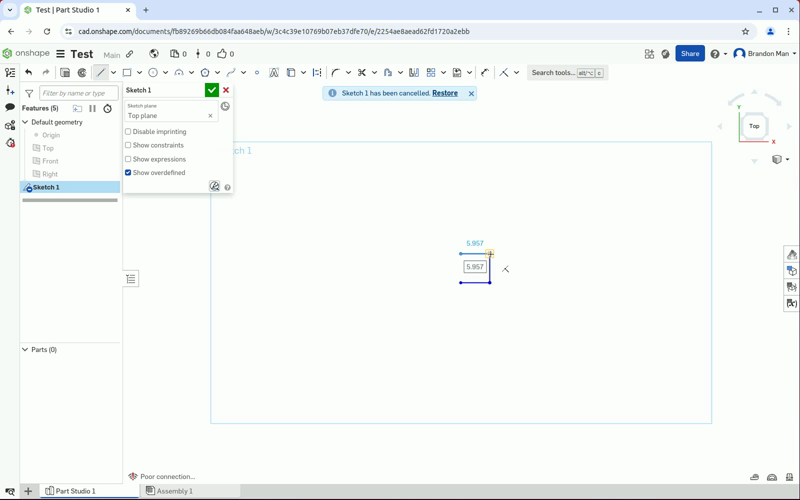
key_down(shift)
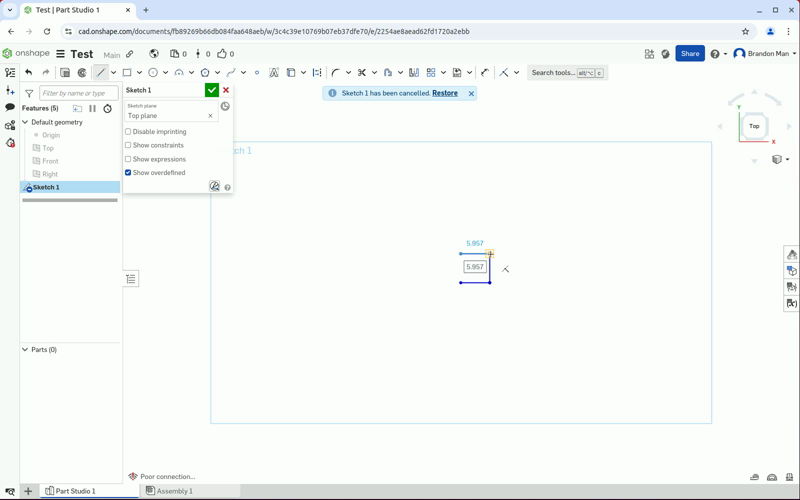
mouse_move(460, 282)
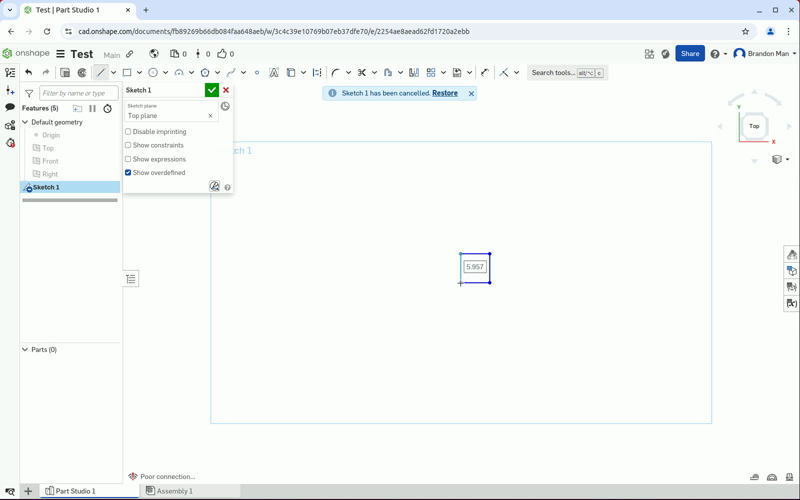
key_up(shift)
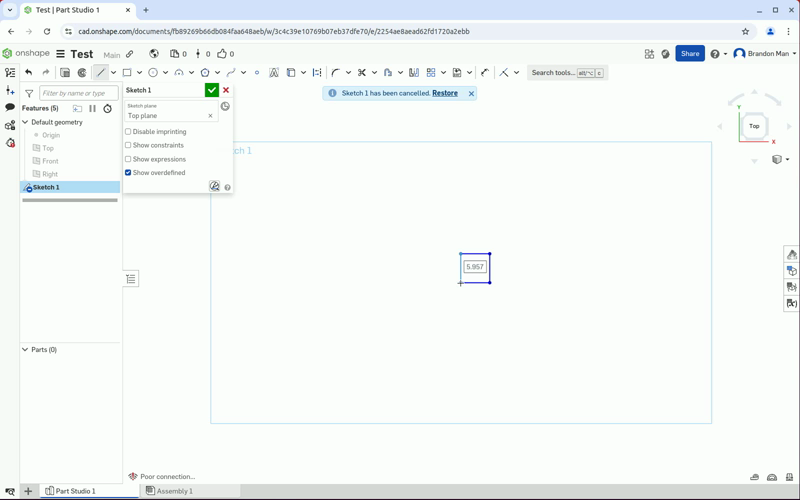
click(460, 282)
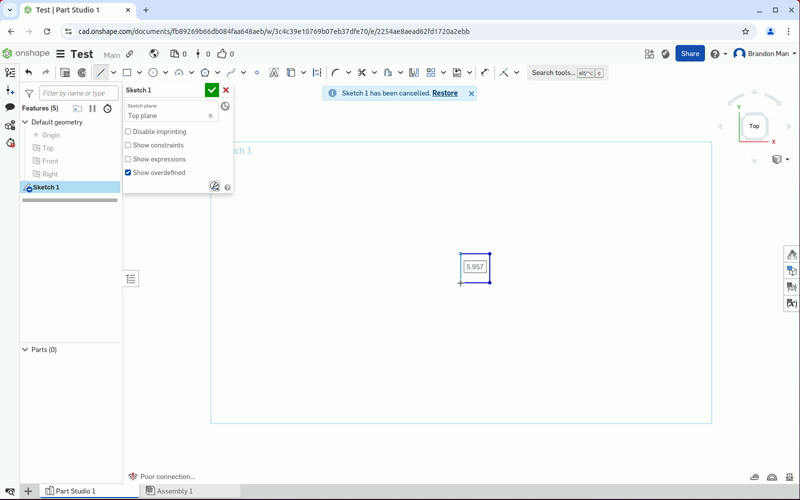
key(esc)
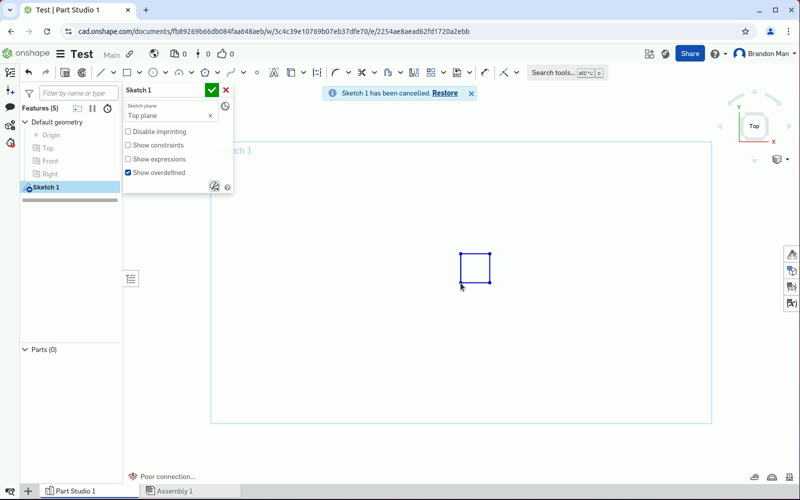
mouse_move(471, 269)
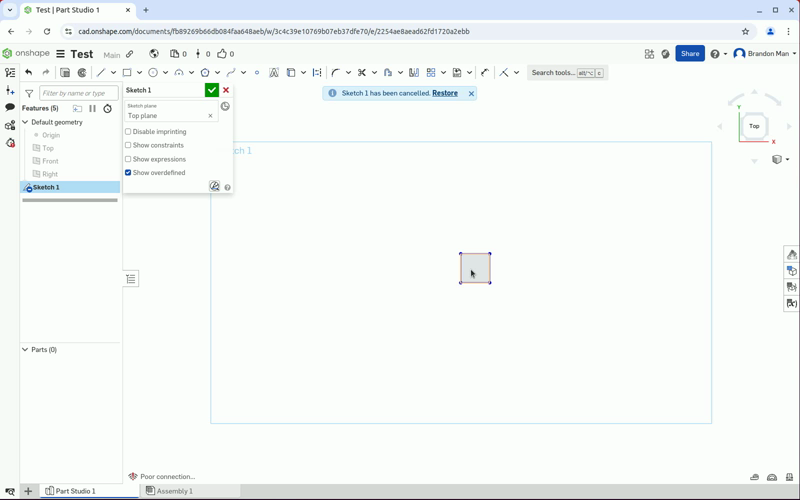
scroll(6)
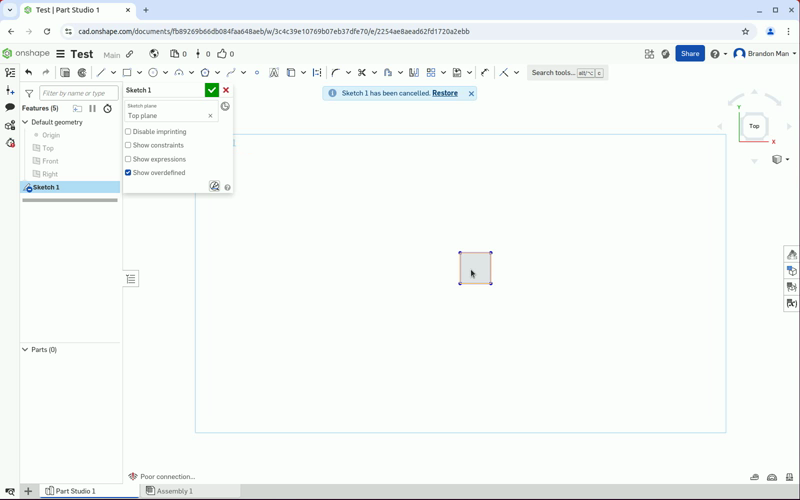
scroll(6)
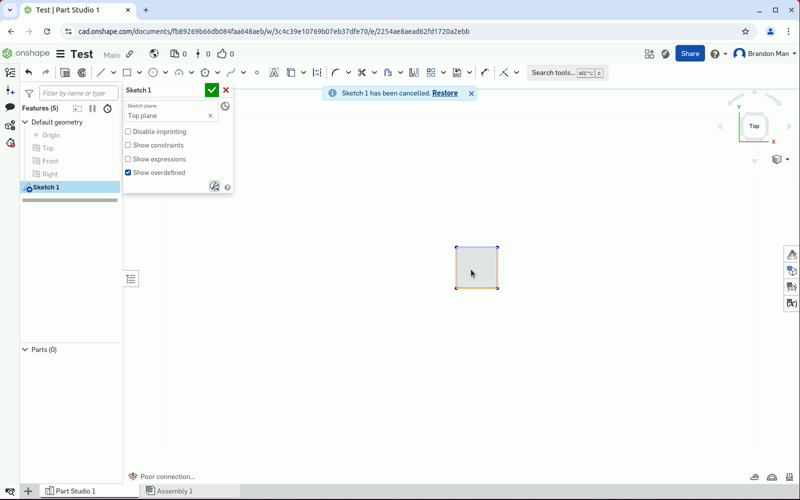
scroll(6)
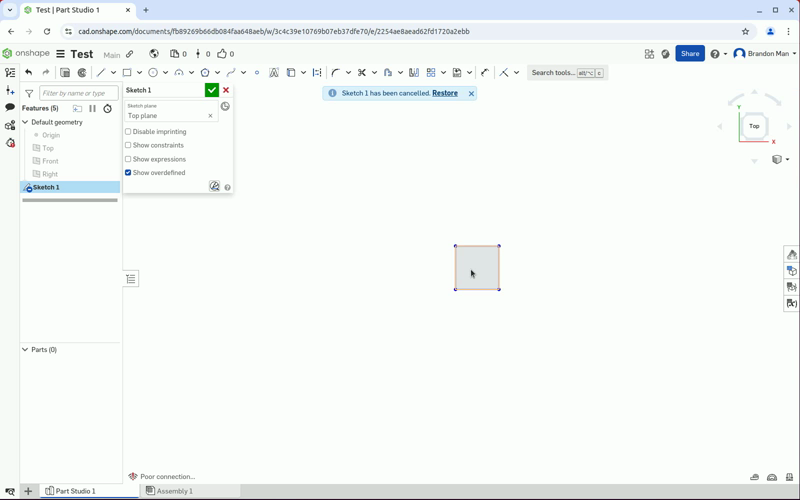
scroll(6)
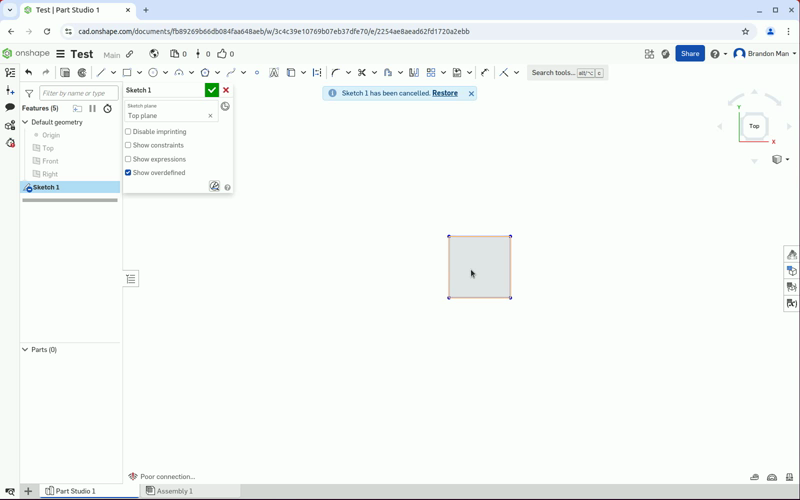
scroll(6)
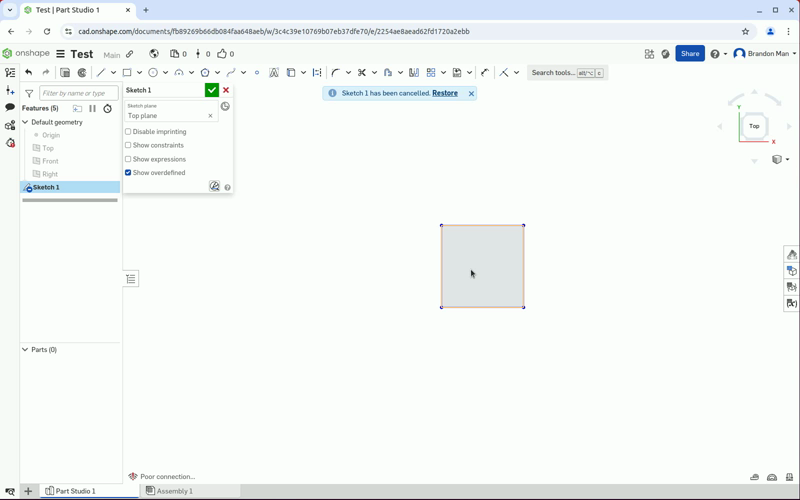
scroll(6)
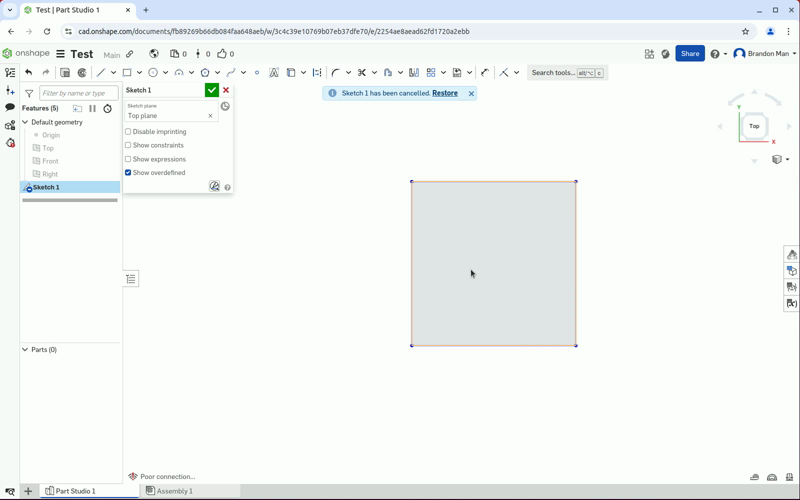
scroll(6)
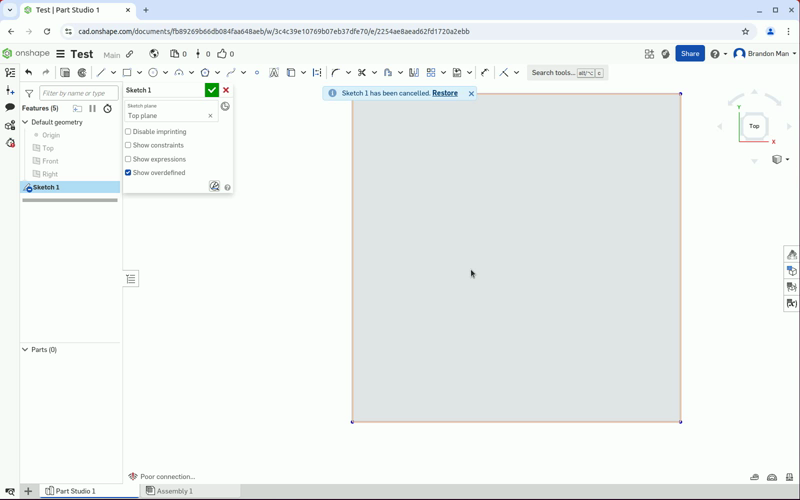
click(471, 269)
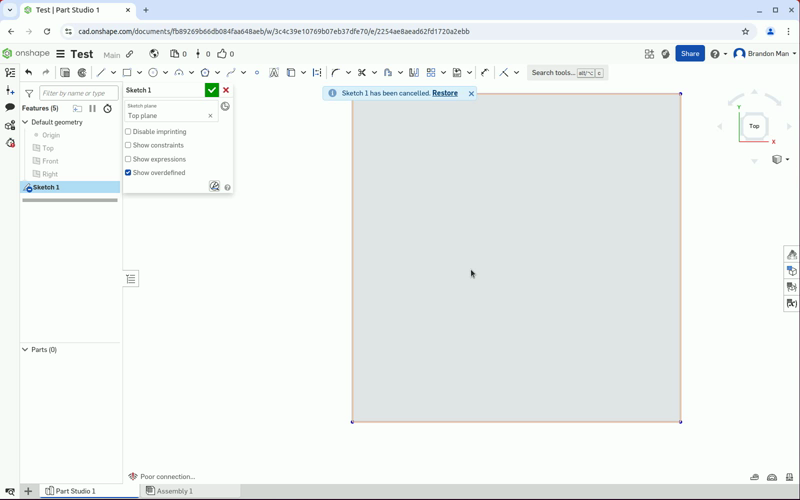
scroll(-6)
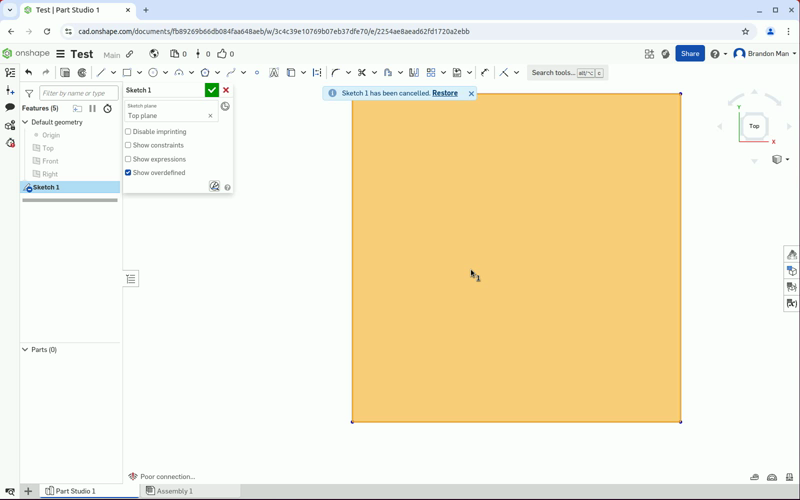
scroll(-6)
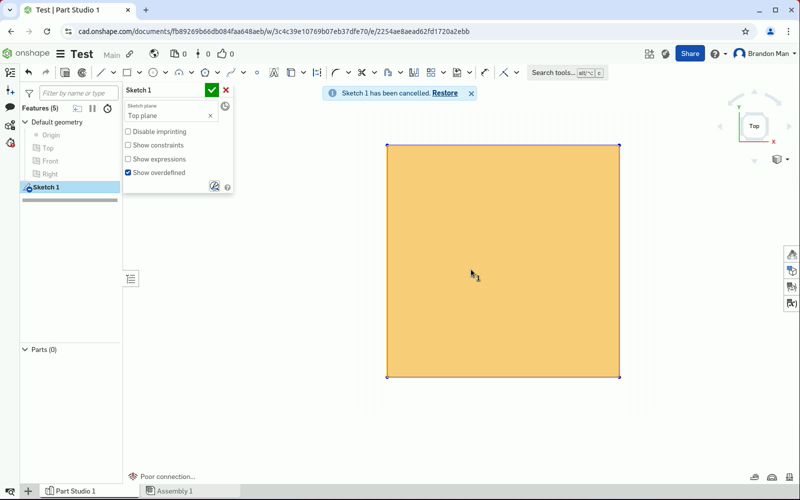
scroll(-6)
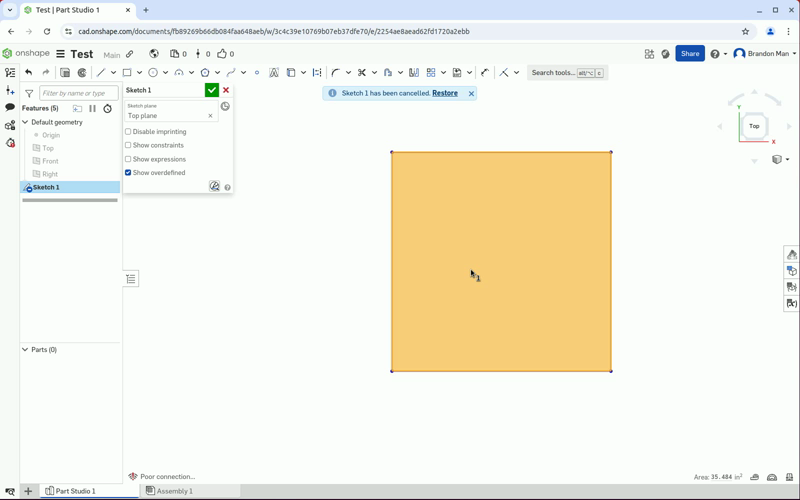
scroll(-6)
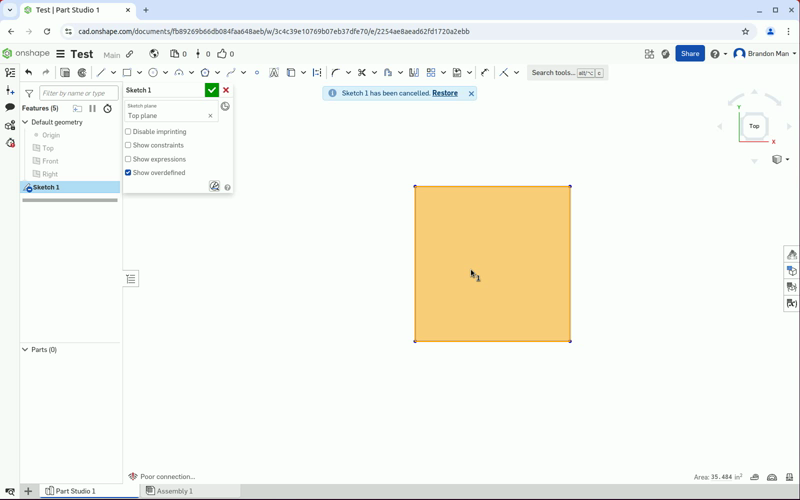
scroll(-6)
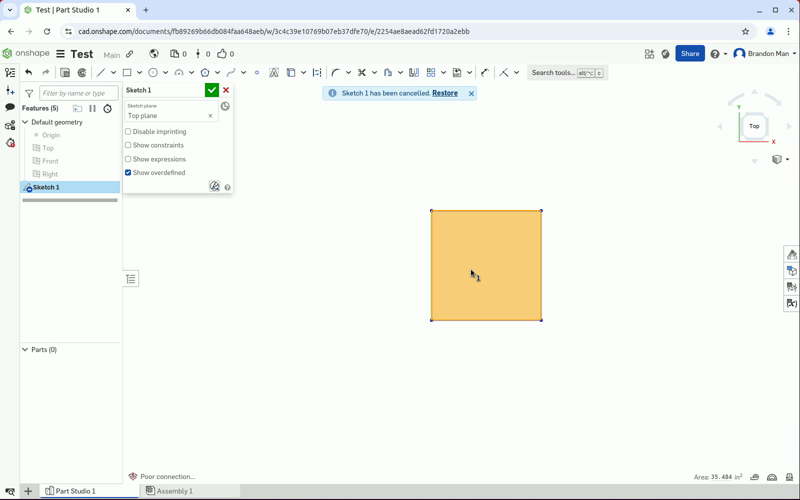
scroll(-6)
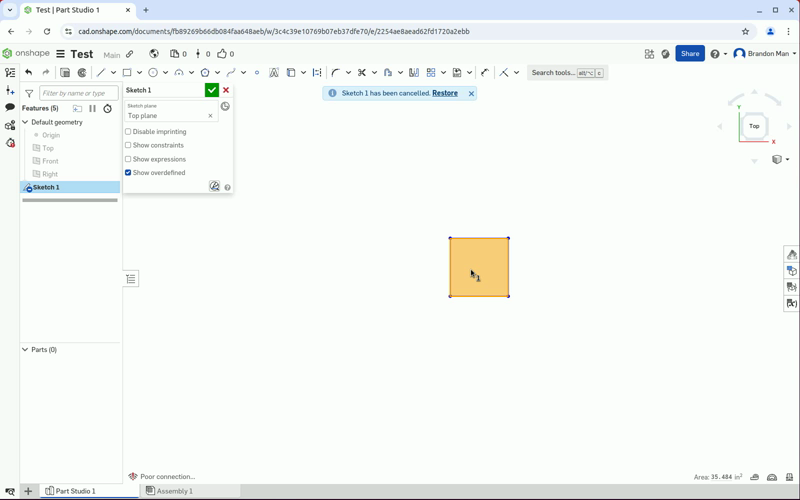
scroll(-6)
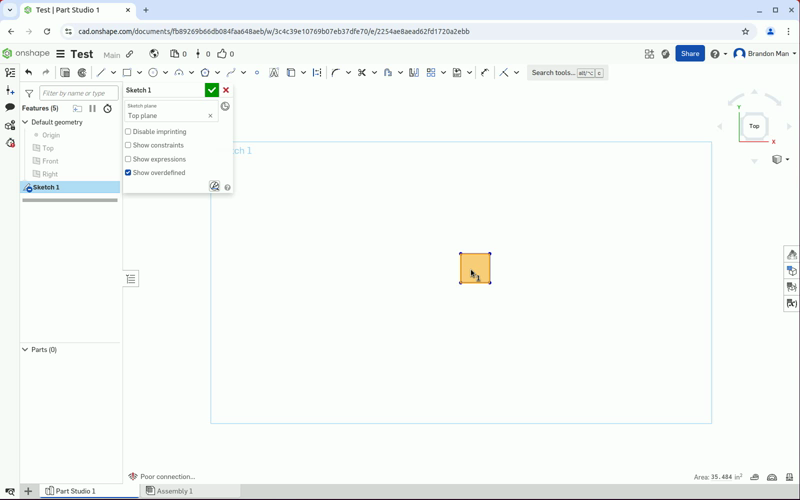
mouse_move(73, 352)
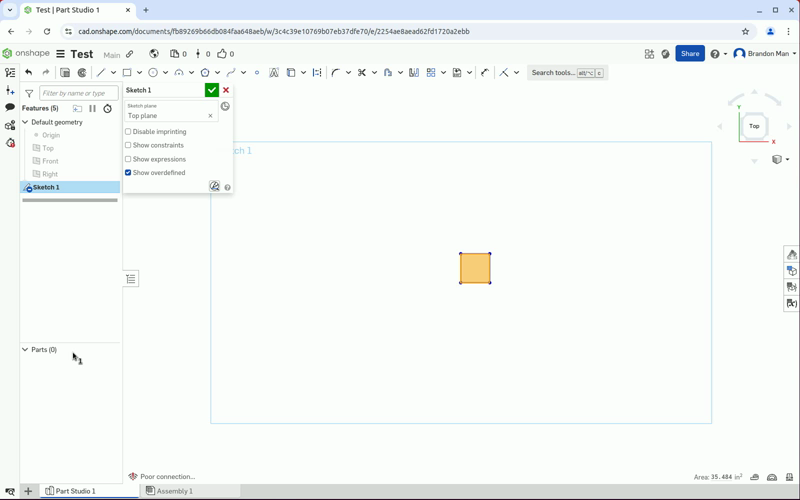
key(shift+y)
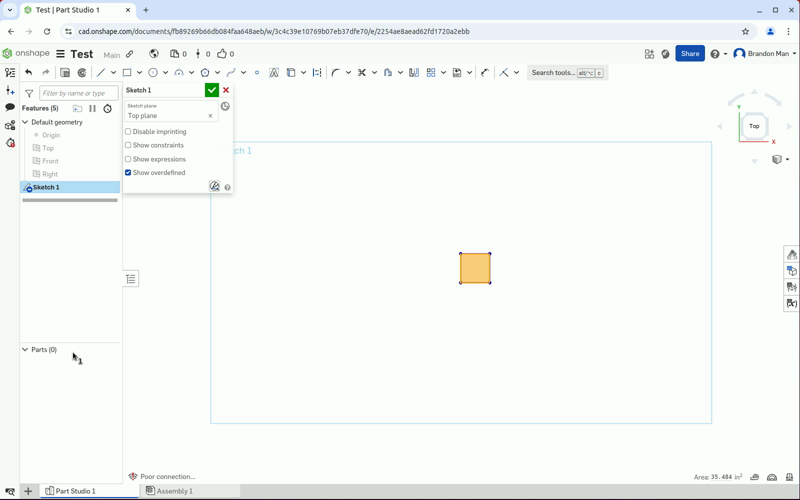
key(shift+e)
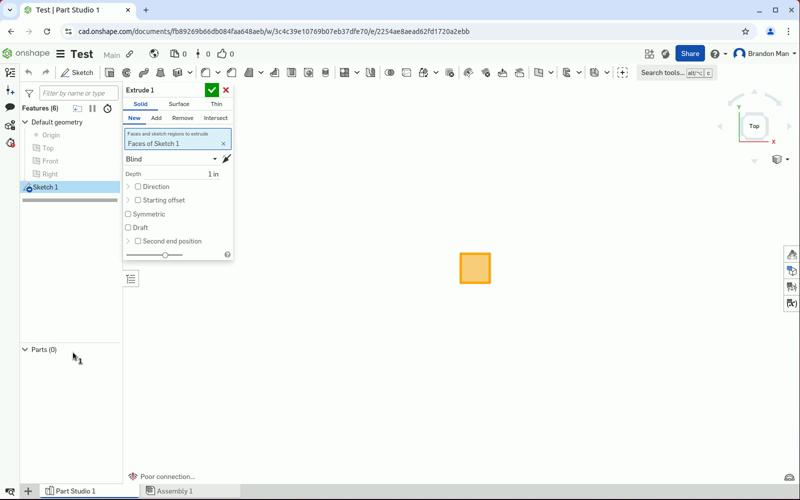
mouse_move(143, 106)
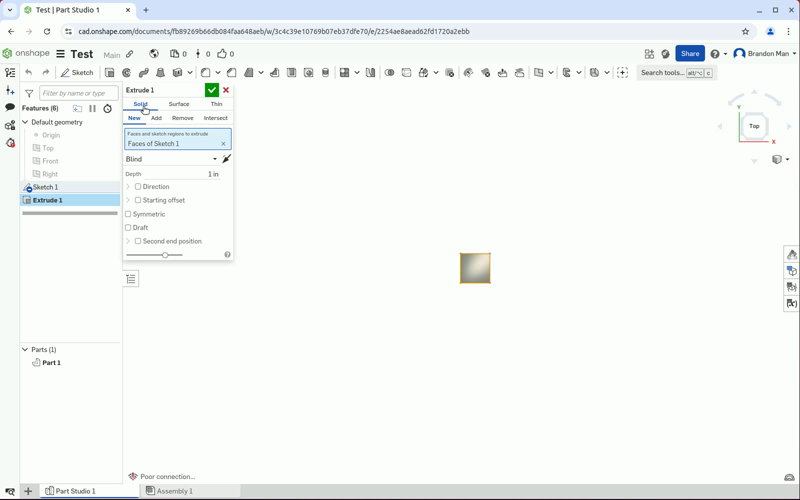
click(143, 106)
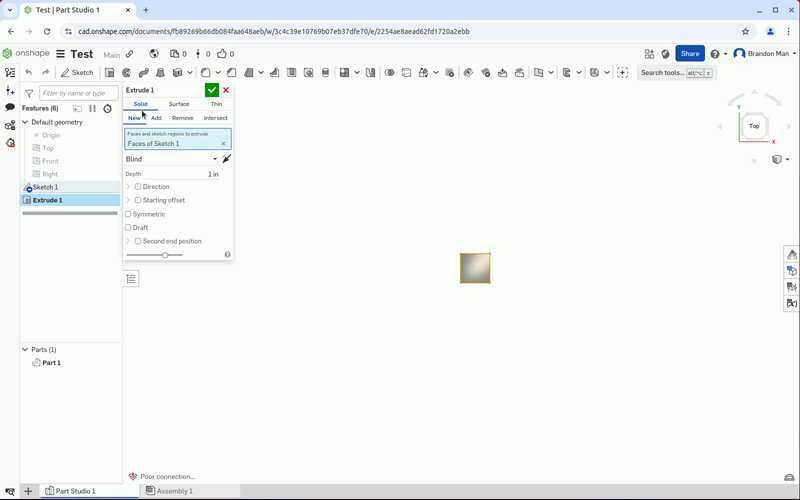
mouse_move(137, 120)
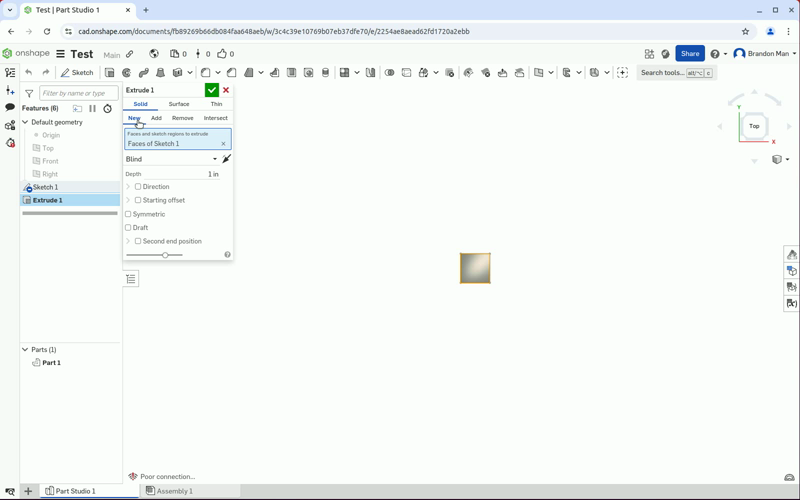
click(137, 120)
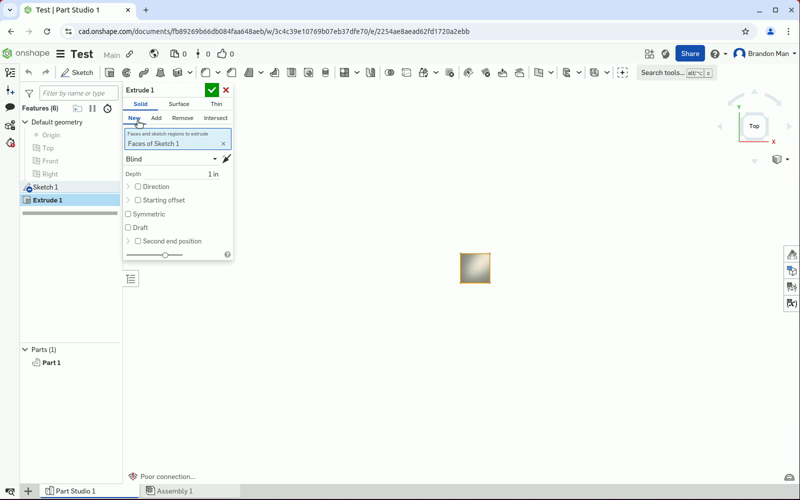
key(tab, 4)
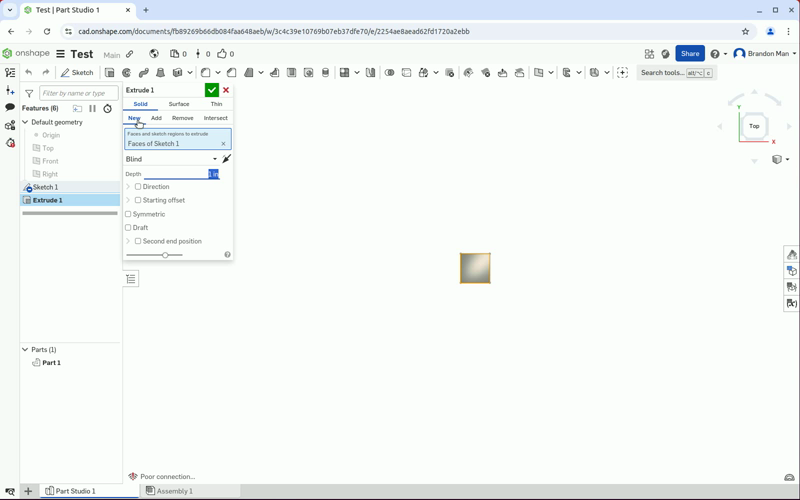
text(23.108)
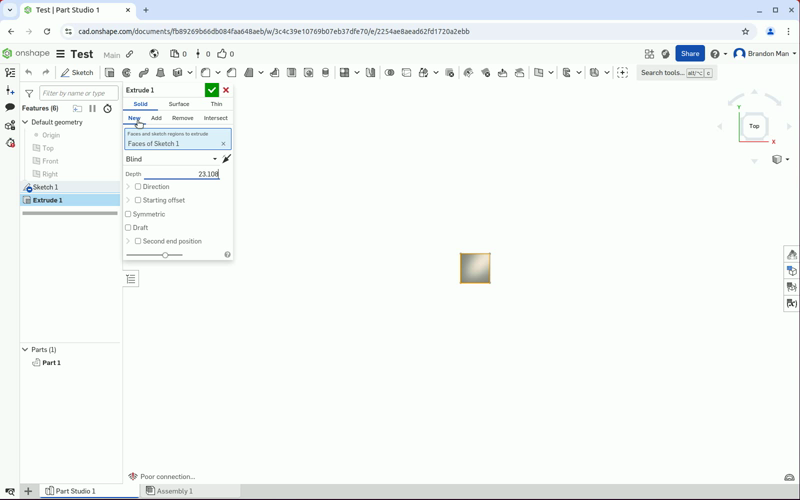
key(enter)
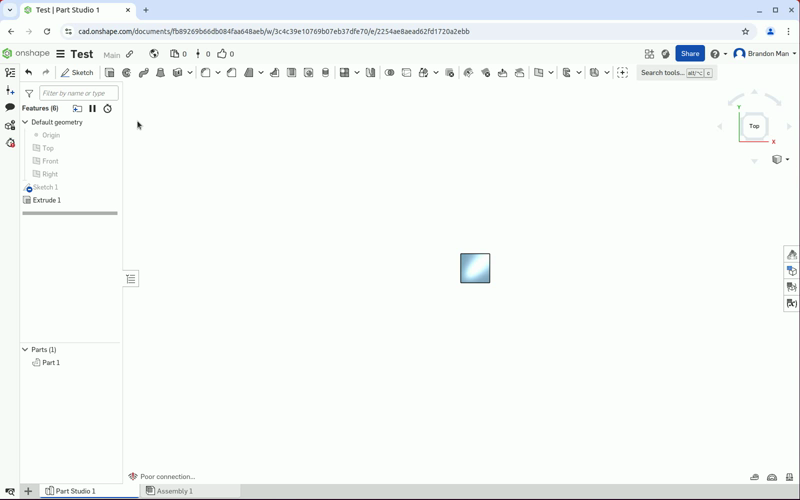
key(shift+h)
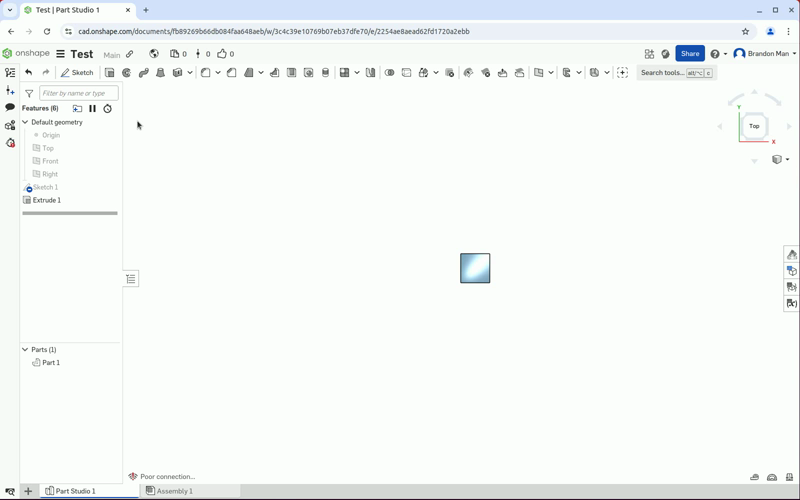
key(shift+h)
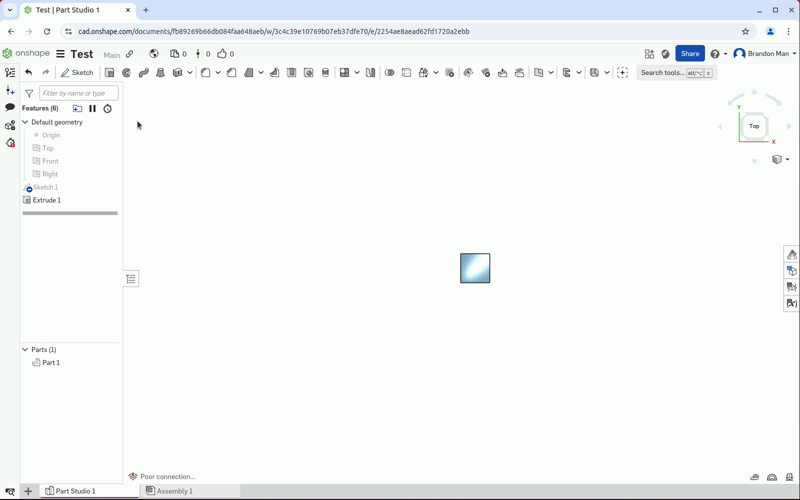
mouse_move(73, 189)
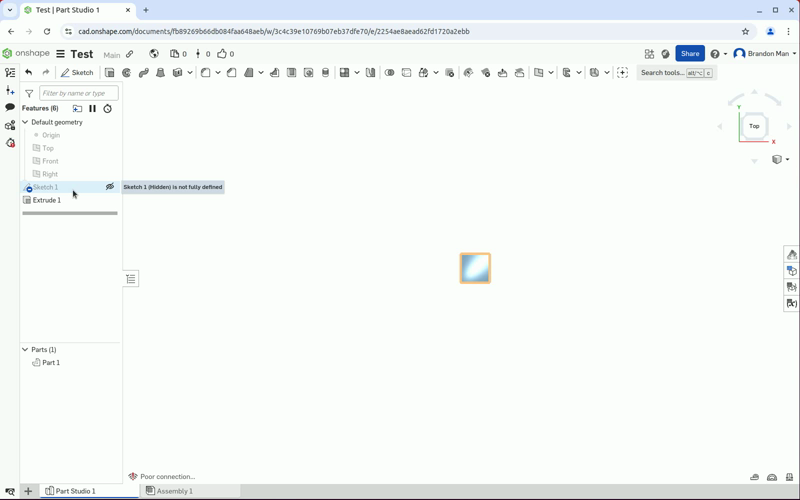
click(73, 189)
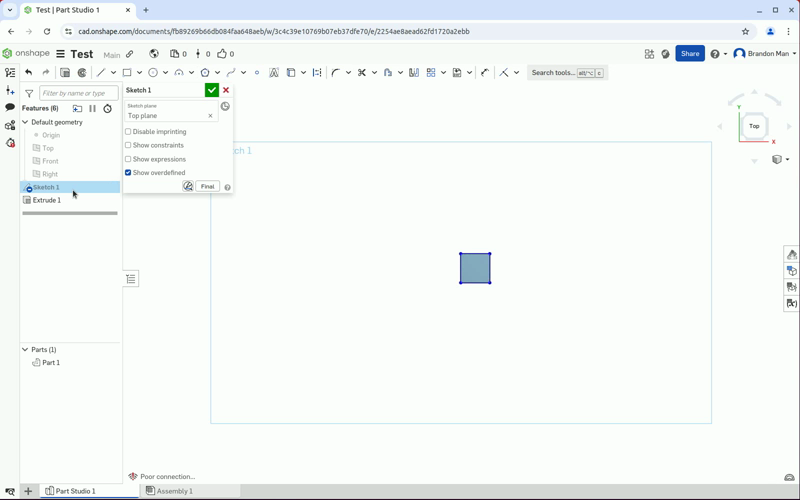
mouse_move(229, 92)
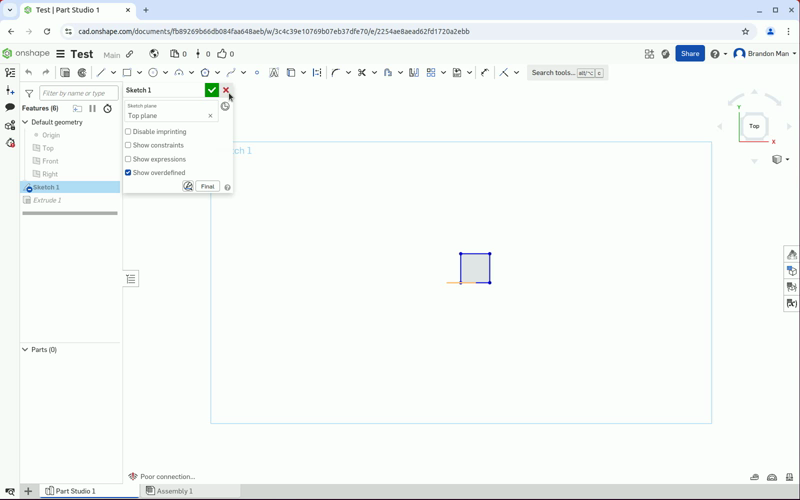
click(229, 92)
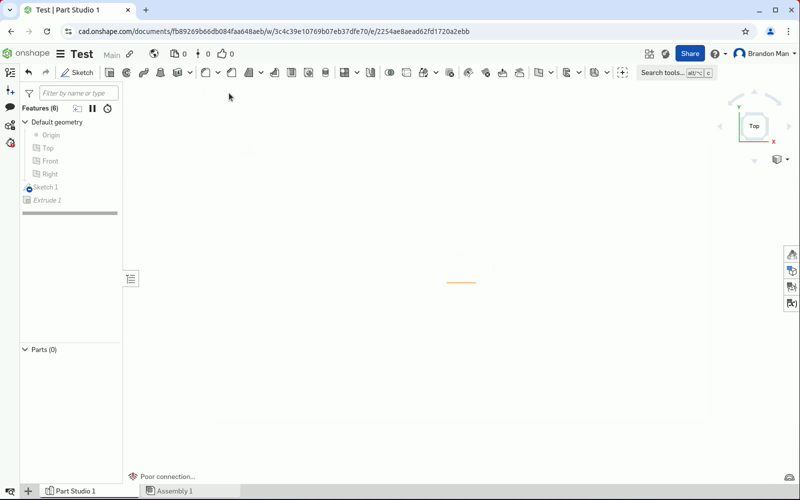
mouse_move(541, 75)
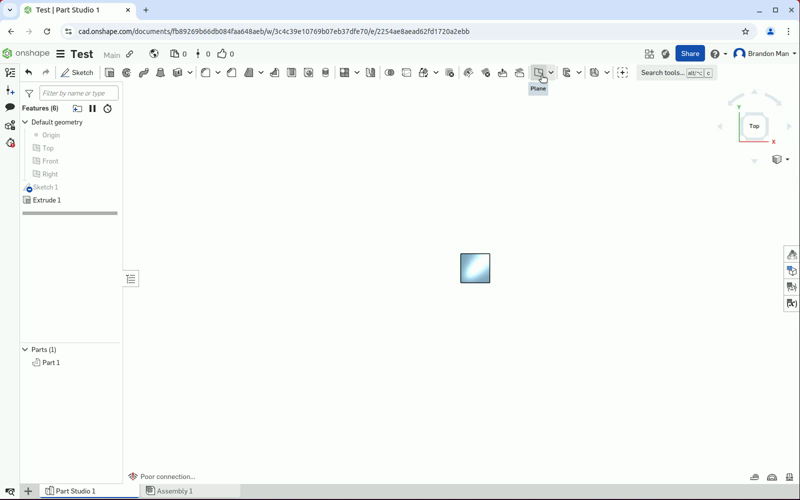
click(541, 75)
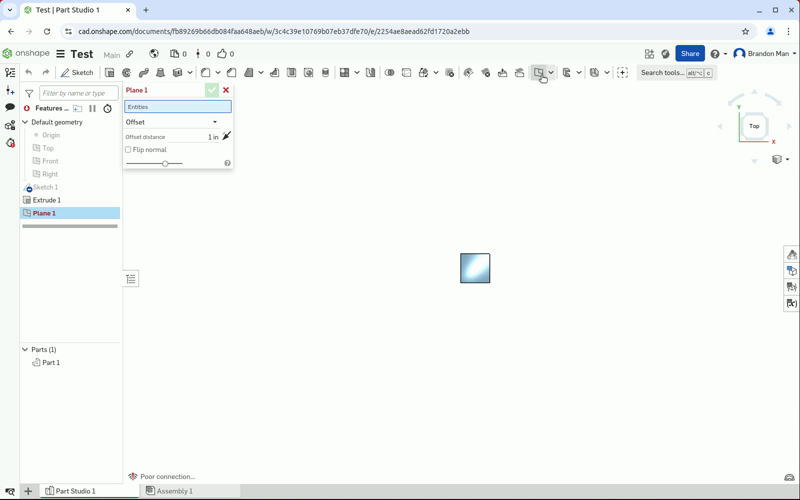
mouse_move(73, 150)
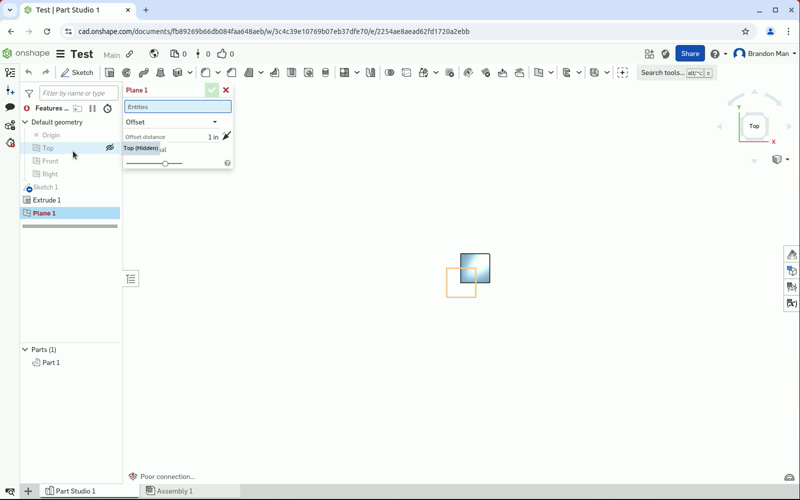
click(73, 150)
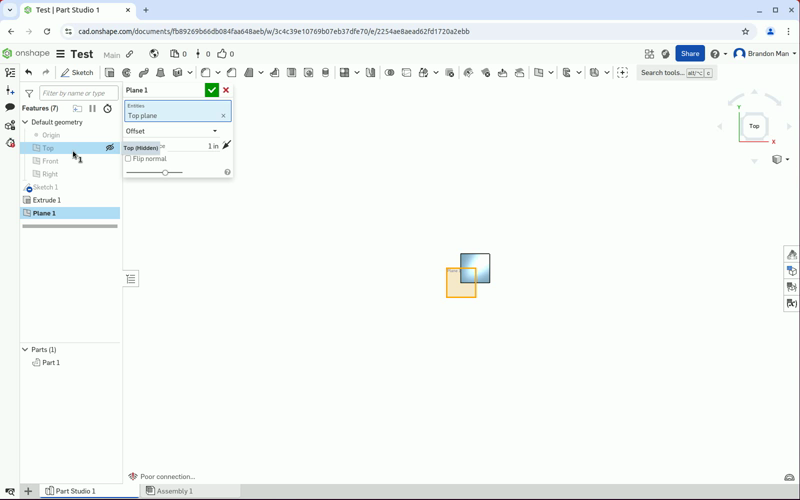
key(tab, 2)
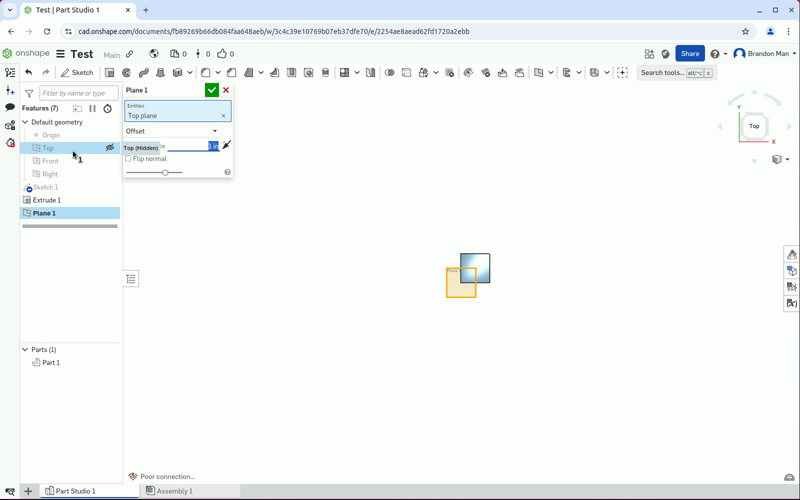
text(23.108)
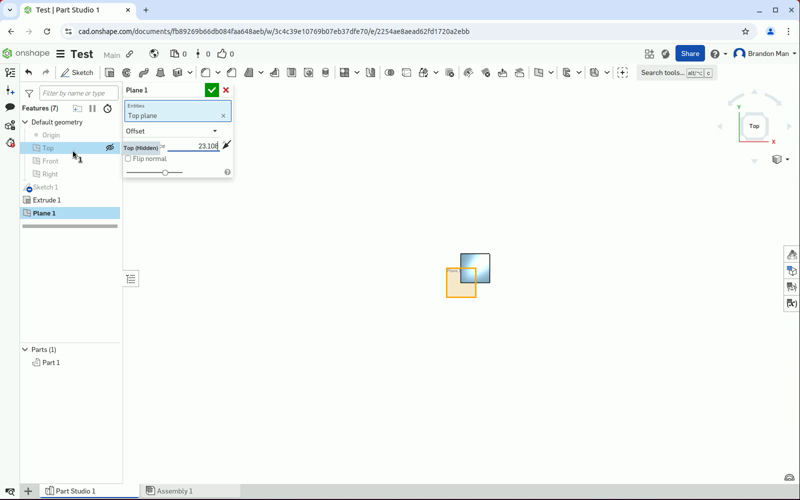
key(enter, 2)
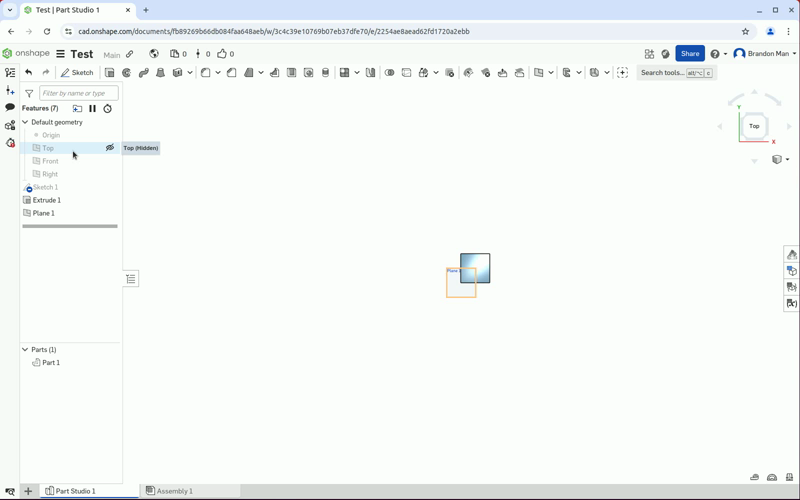
key(shift+s)
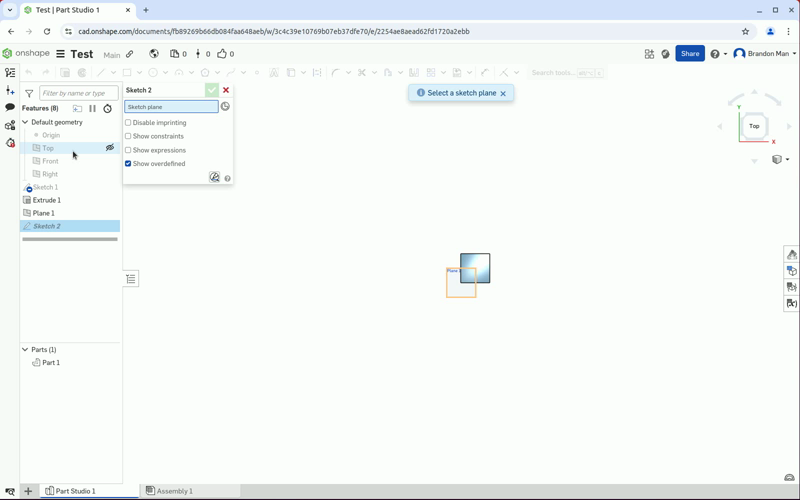
mouse_move(73, 215)
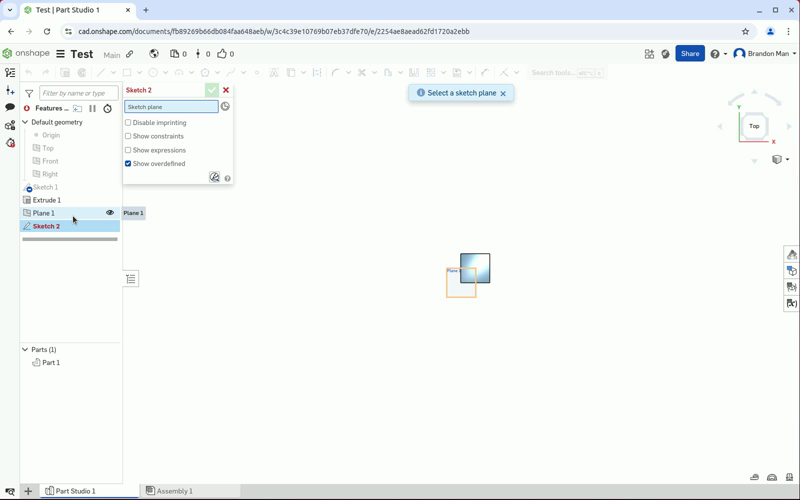
click(73, 215)
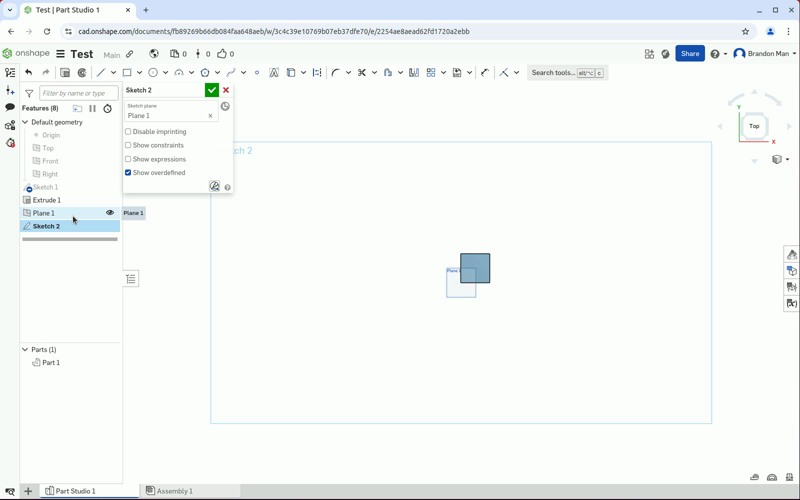
mouse_move(73, 352)
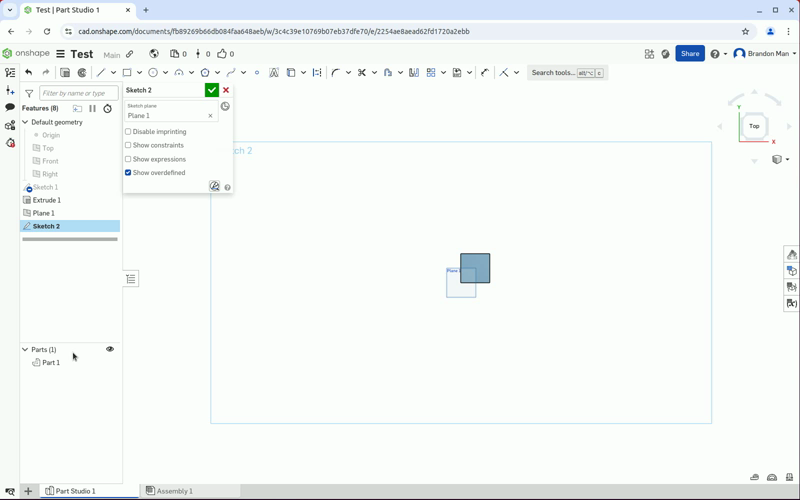
key(y)
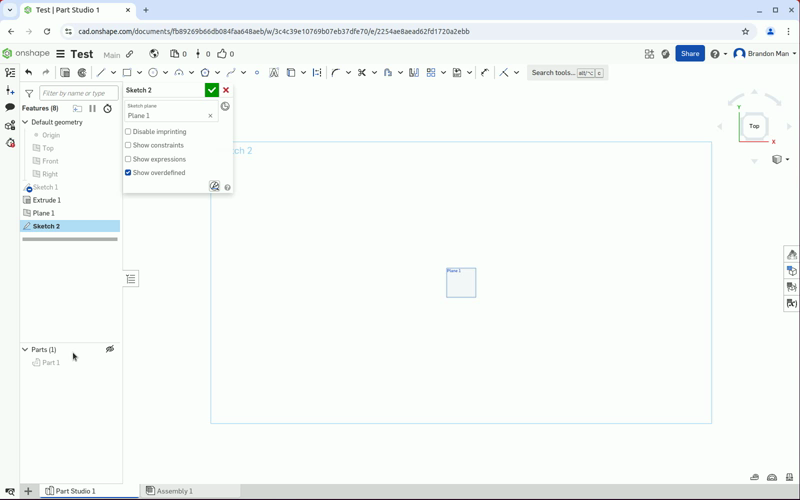
key(l)
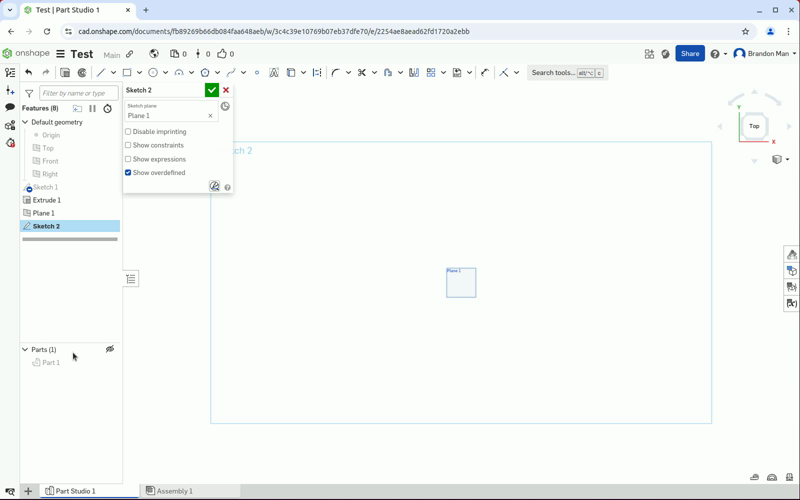
key_down(shift)
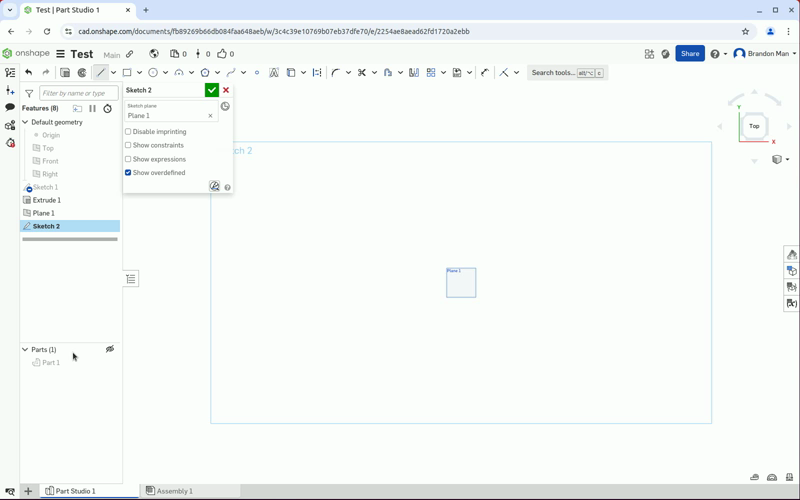
mouse_move(466, 276)
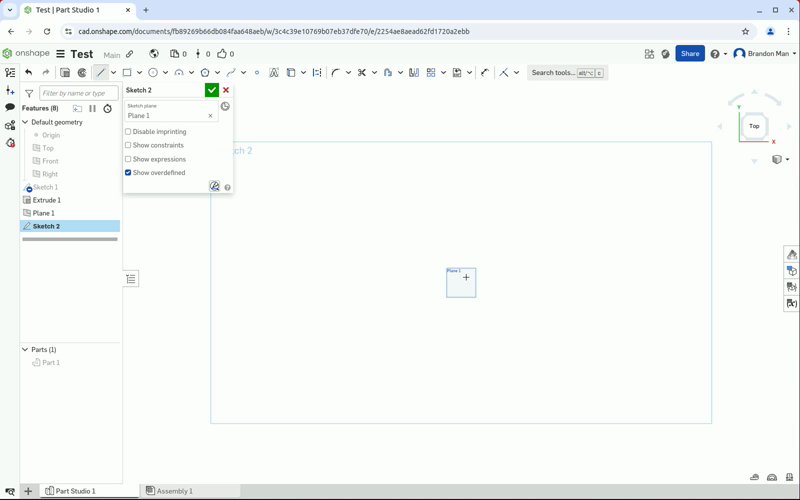
click(466, 276)
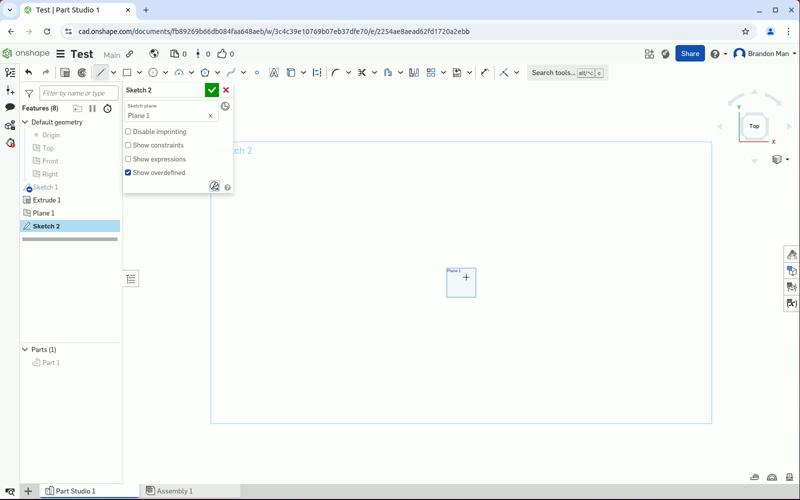
key_up(shift)
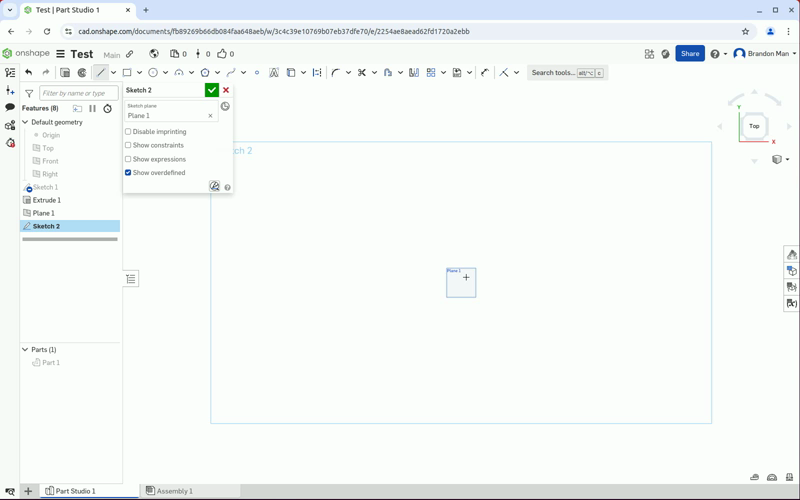
key_down(shift)
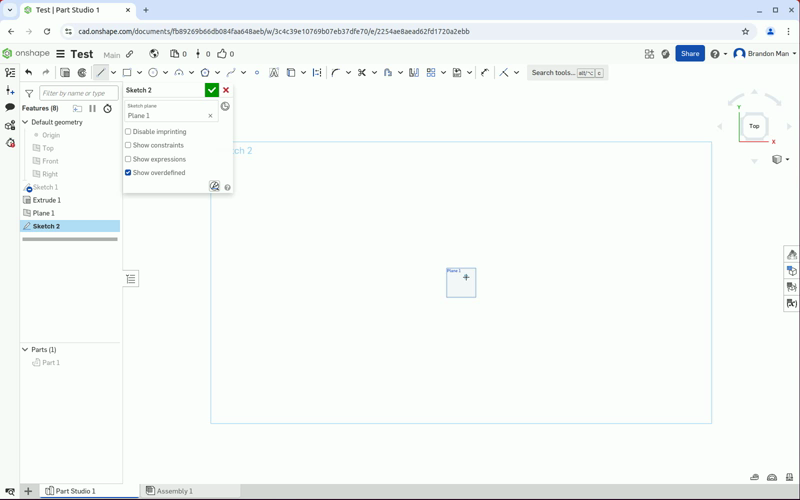
mouse_move(496, 276)
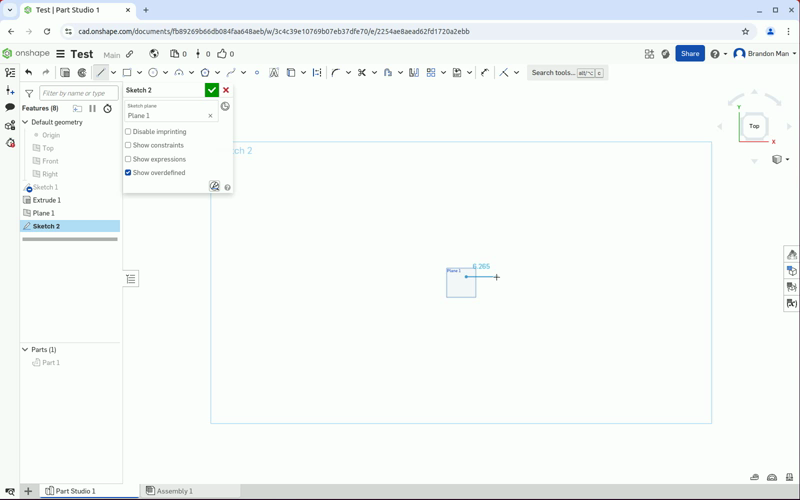
mouse_move(483, 276)
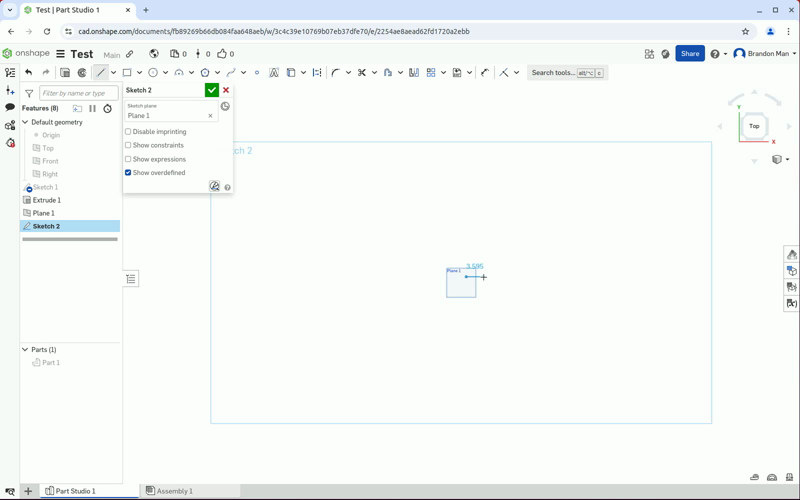
click(483, 276)
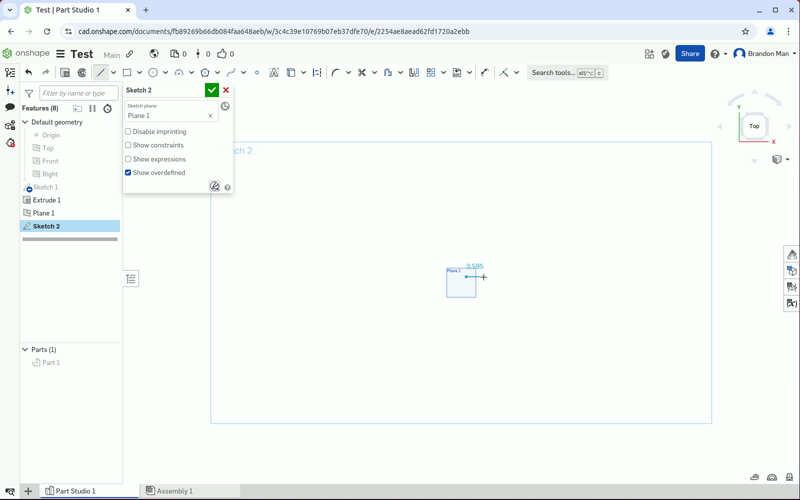
key_up(shift)
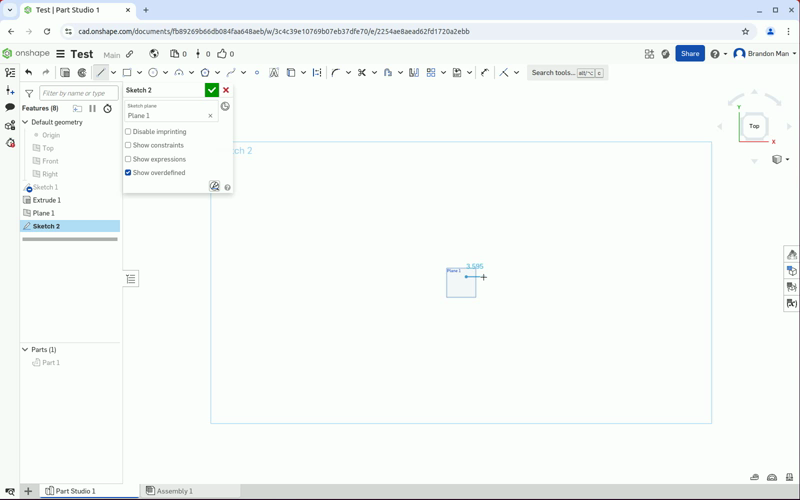
key_down(shift)
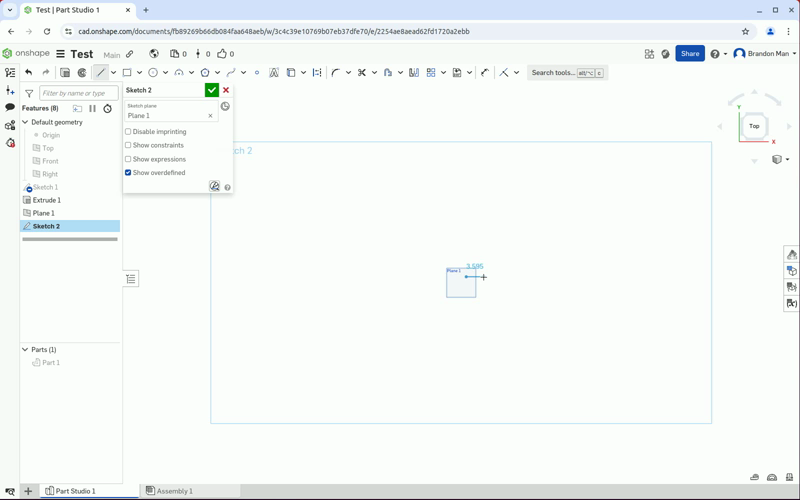
mouse_move(513, 276)
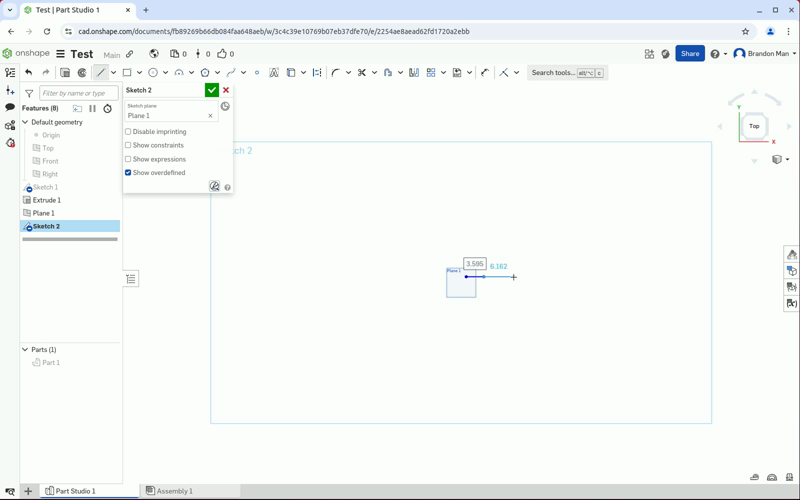
mouse_move(483, 259)
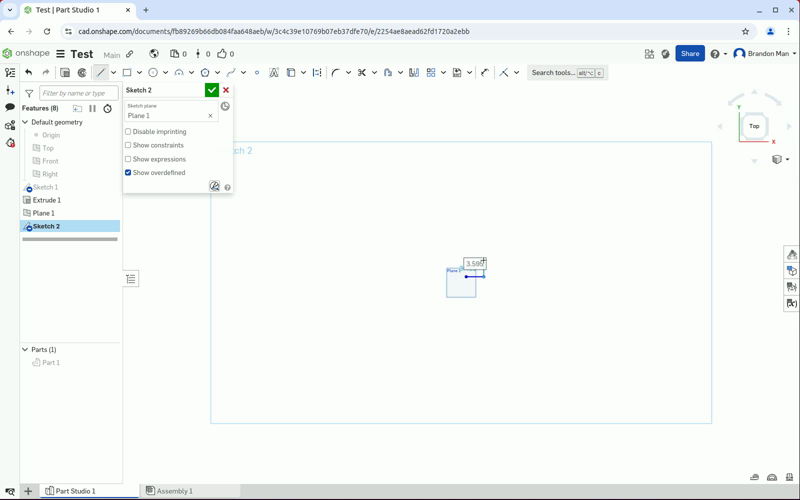
click(483, 259)
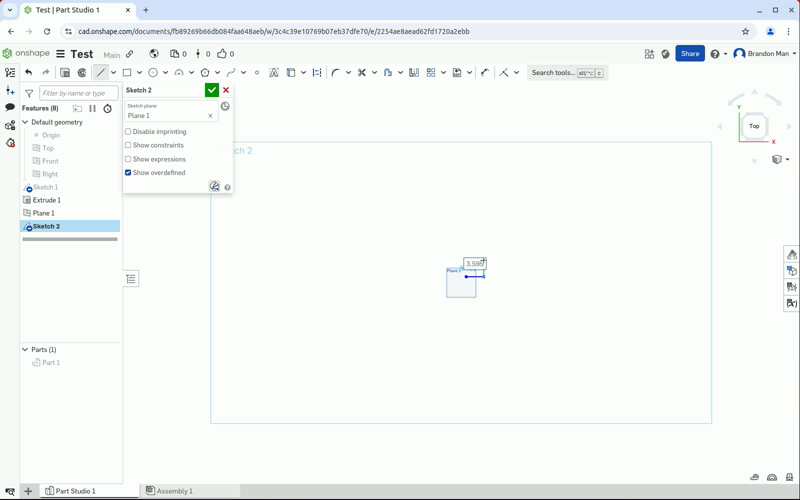
key_up(shift)
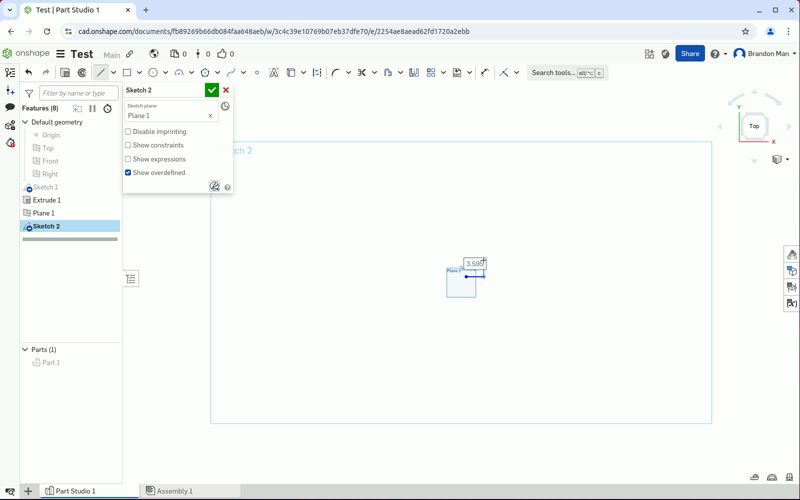
key_down(shift)
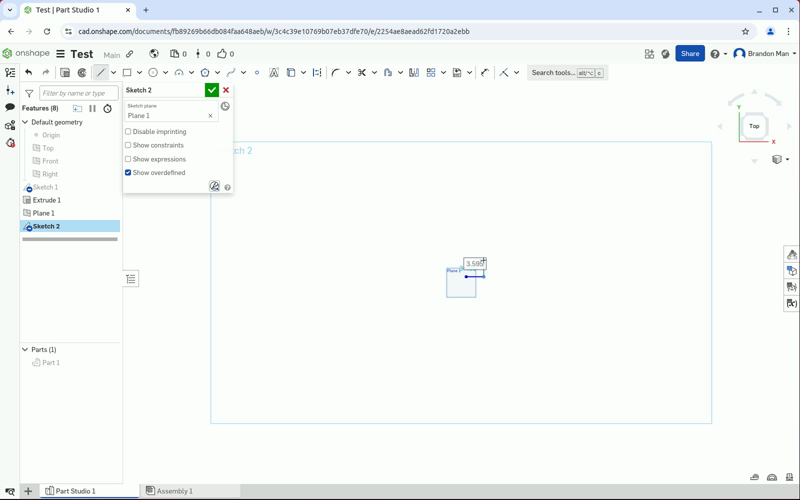
mouse_move(513, 259)
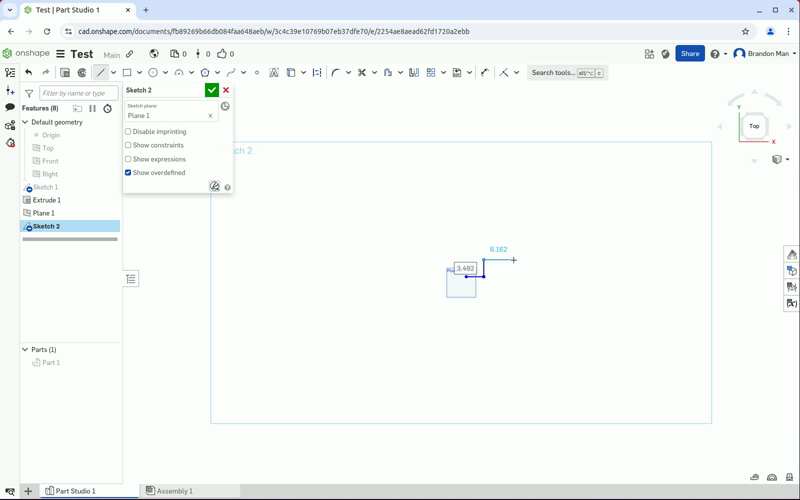
mouse_move(466, 259)
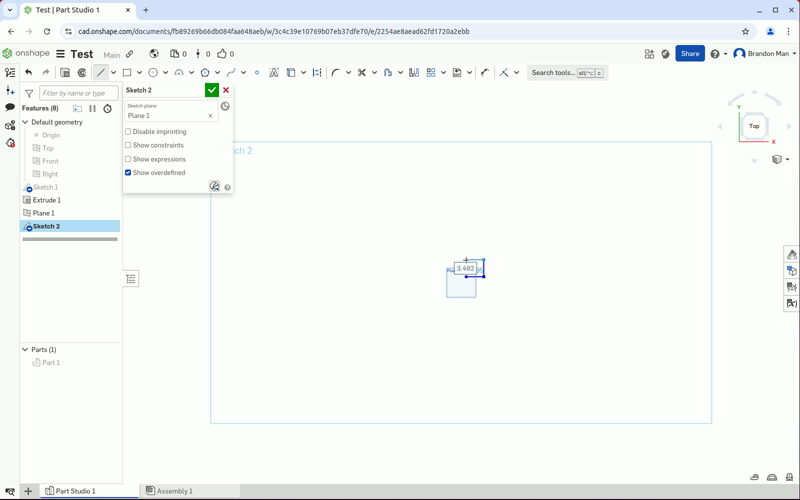
click(466, 259)
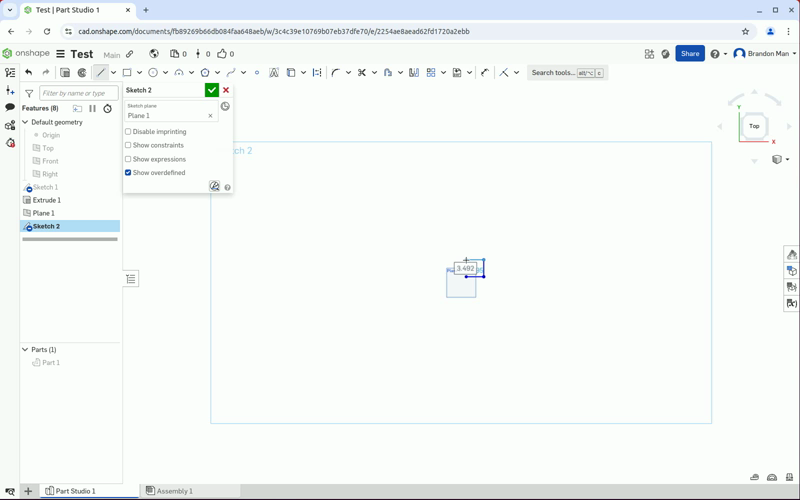
key_up(shift)
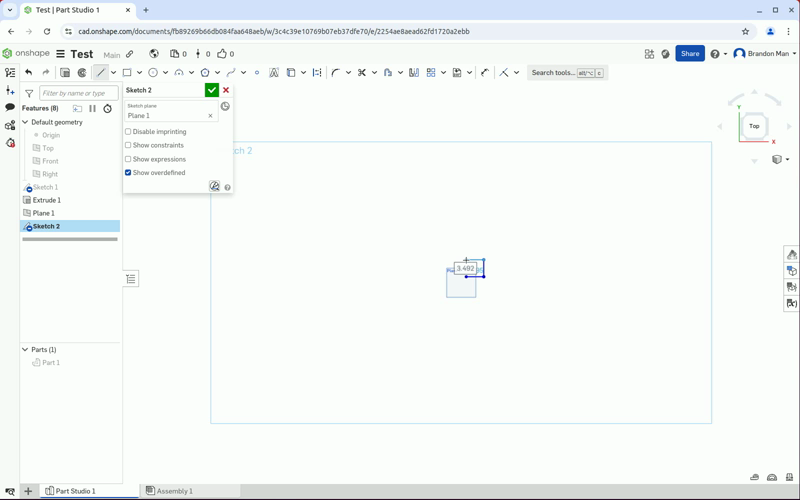
mouse_move(496, 259)
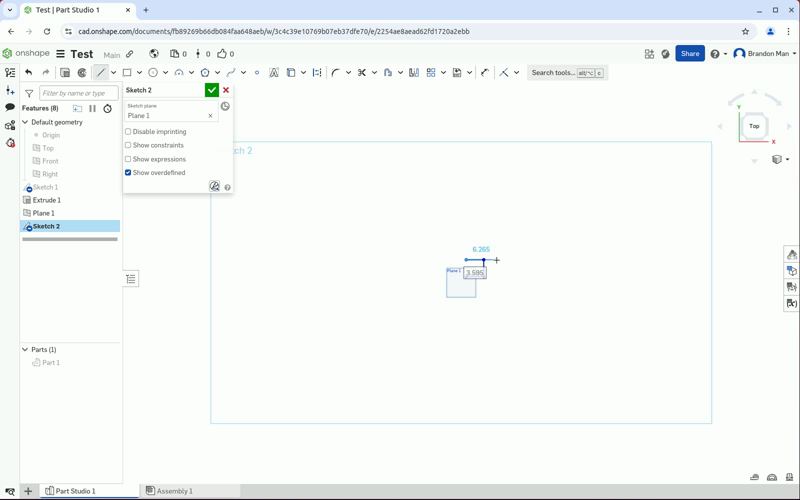
key_down(shift)
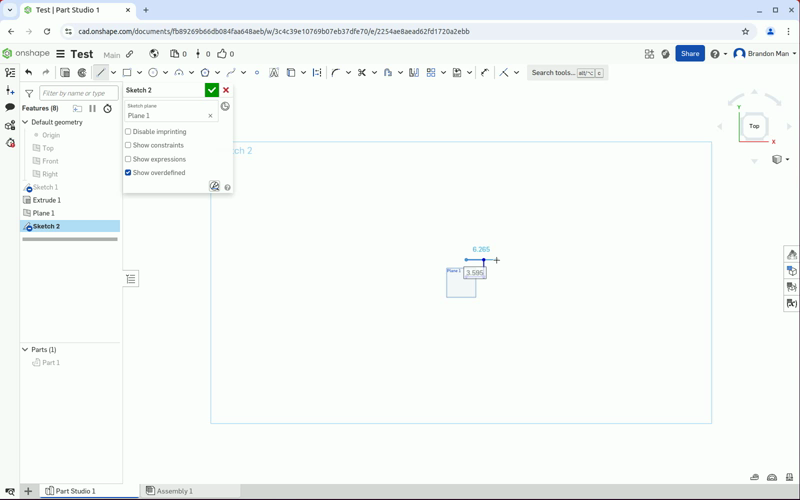
mouse_move(466, 276)
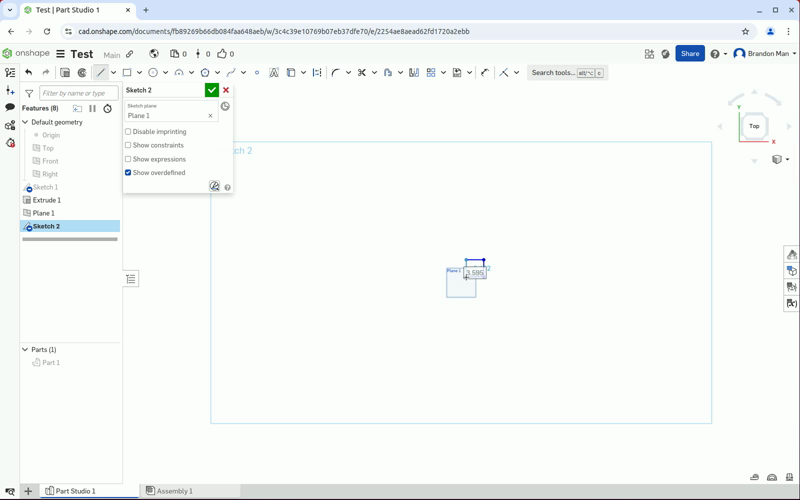
key_up(shift)
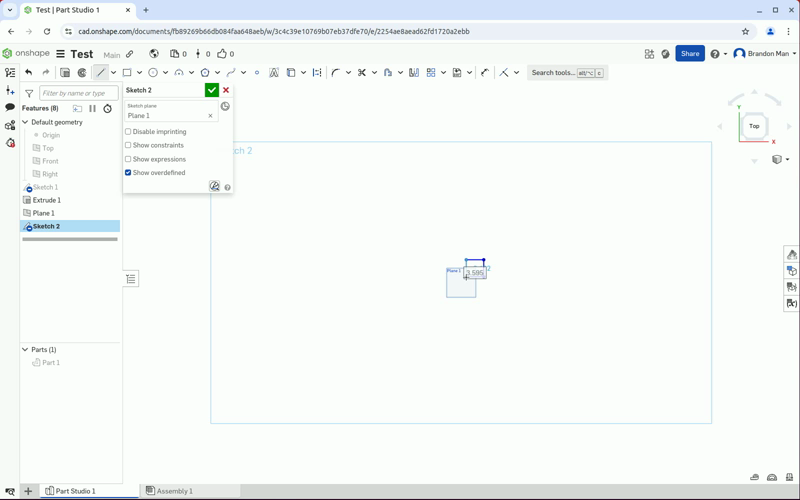
click(466, 276)
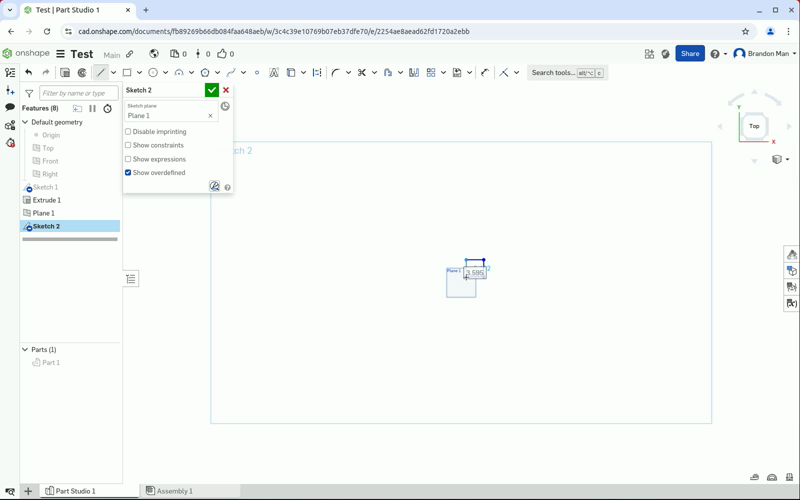
key(esc)
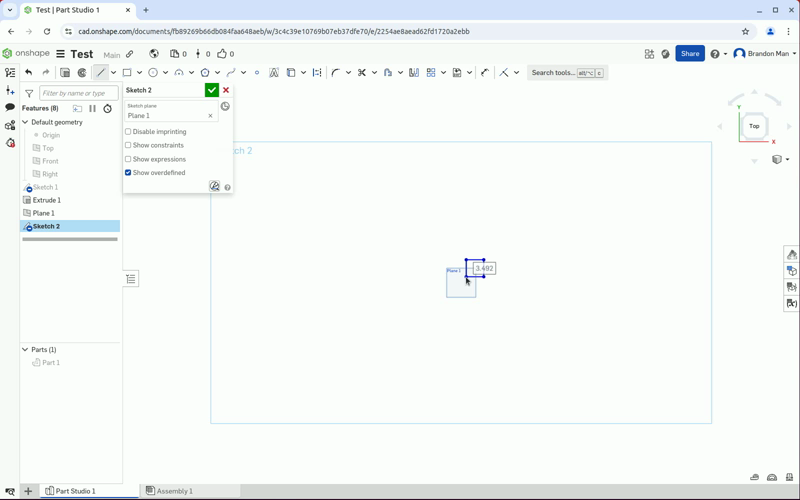
mouse_move(470, 269)
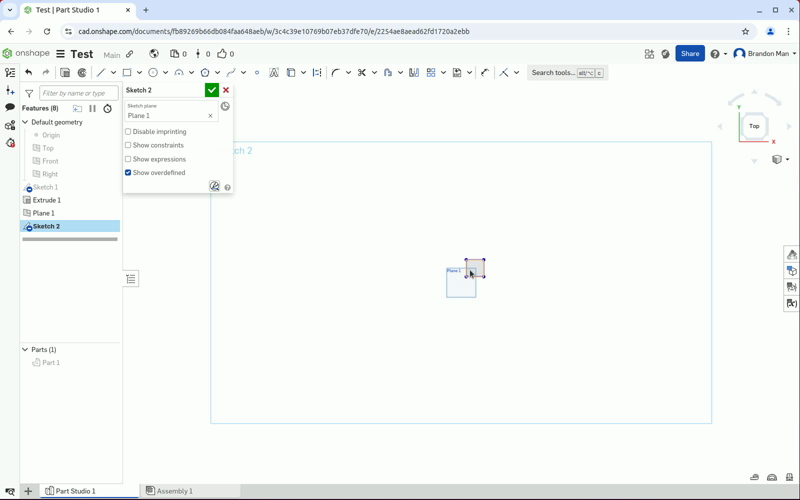
scroll(6)
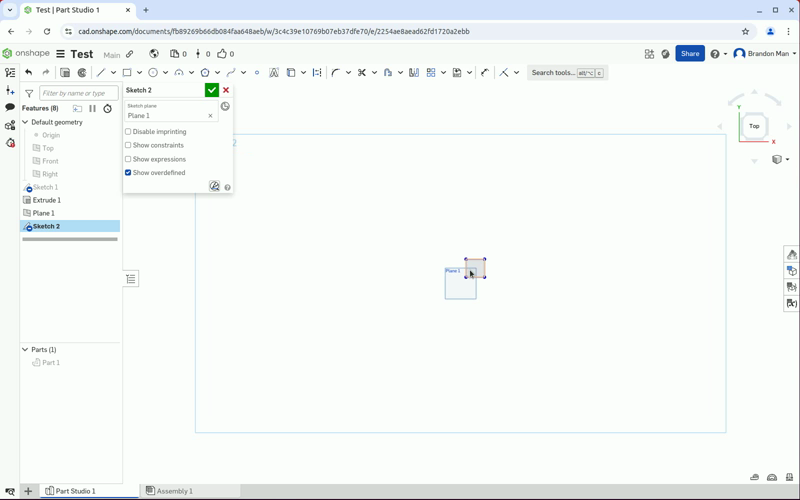
scroll(6)
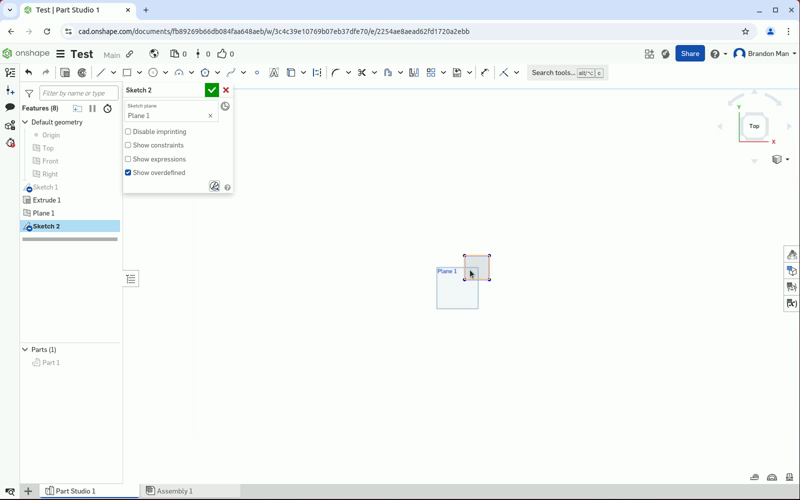
scroll(6)
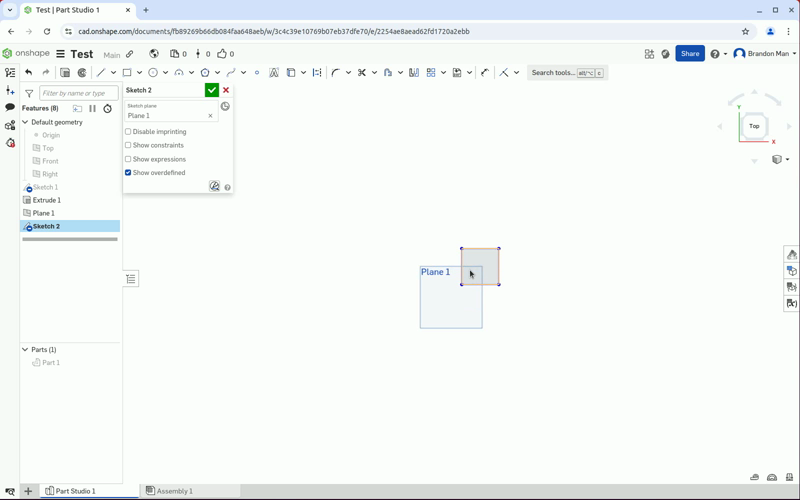
scroll(6)
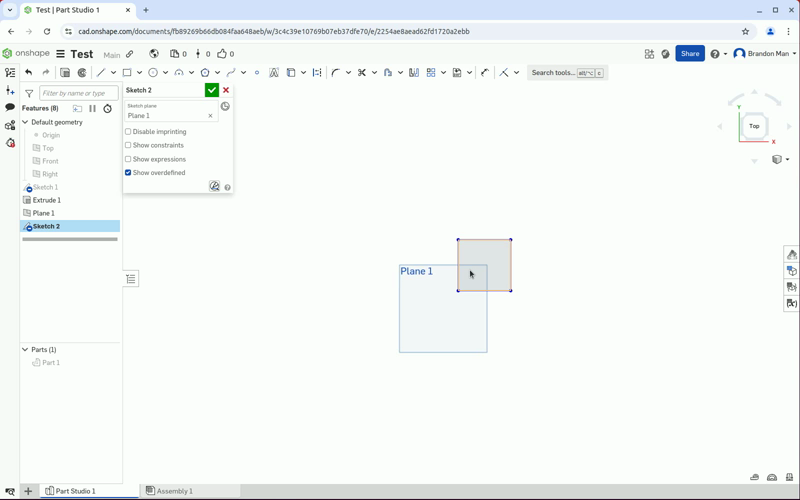
scroll(6)
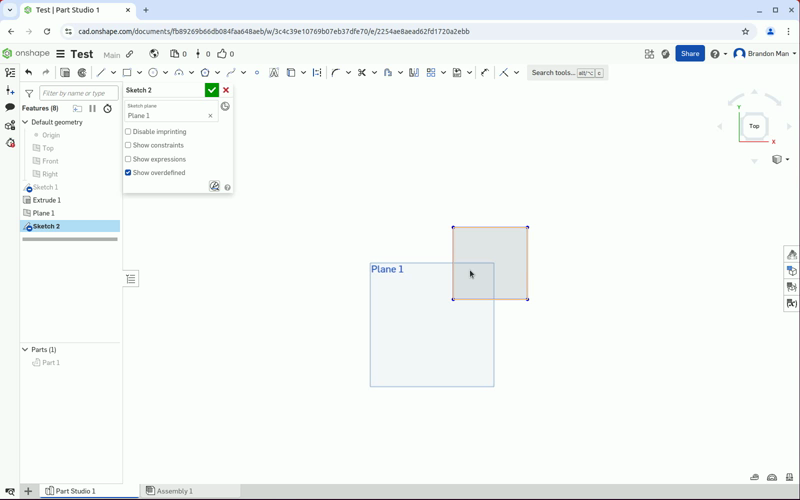
scroll(6)
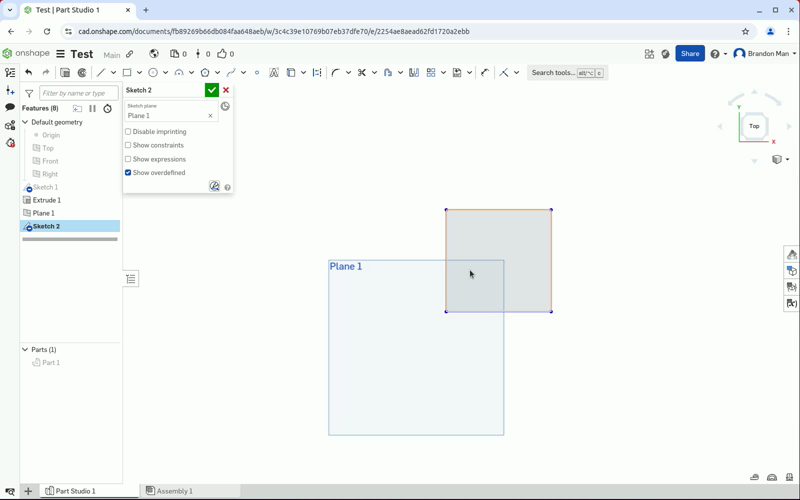
scroll(6)
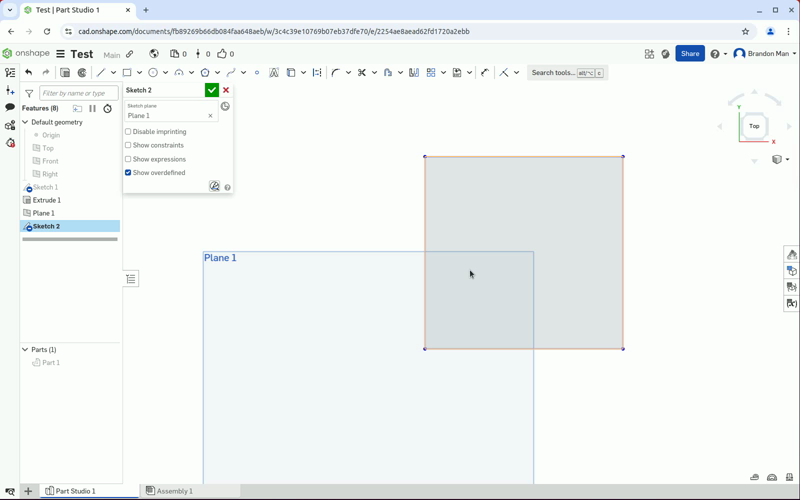
click(470, 269)
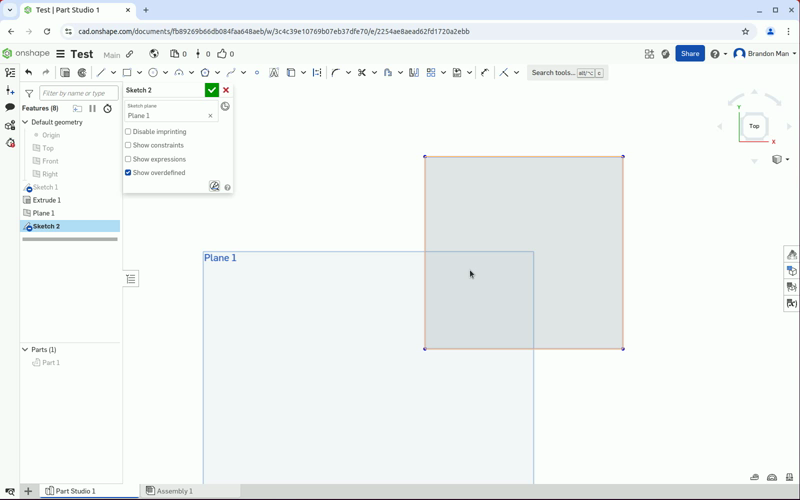
scroll(-6)
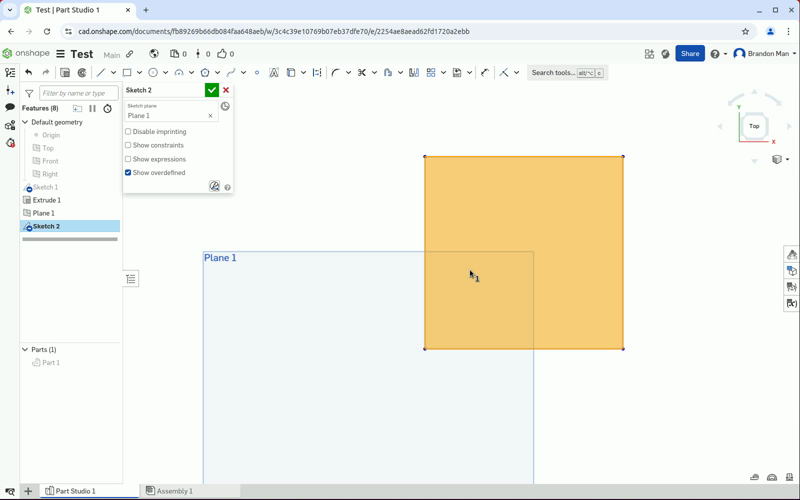
scroll(-6)
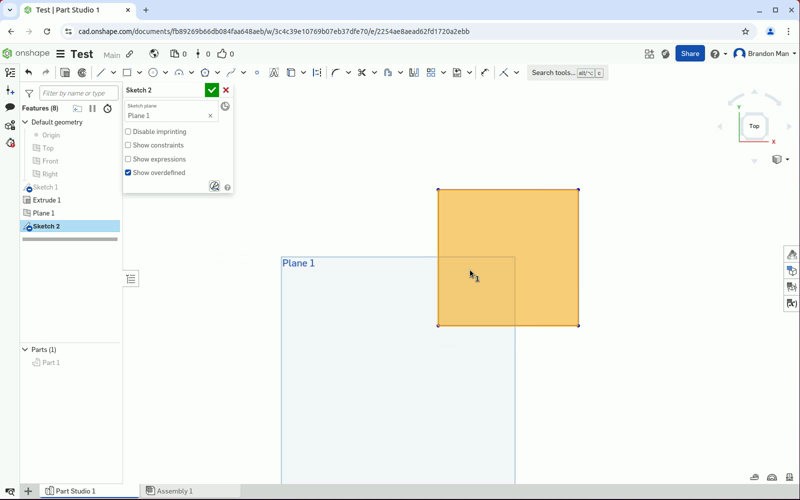
scroll(-6)
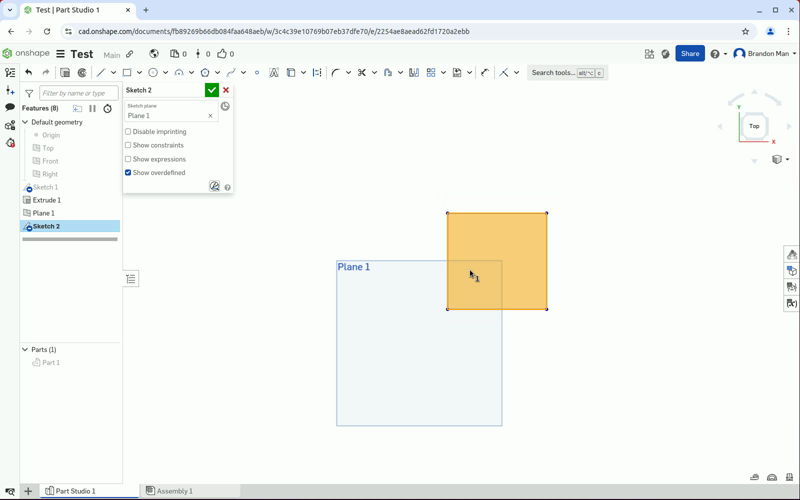
scroll(-6)
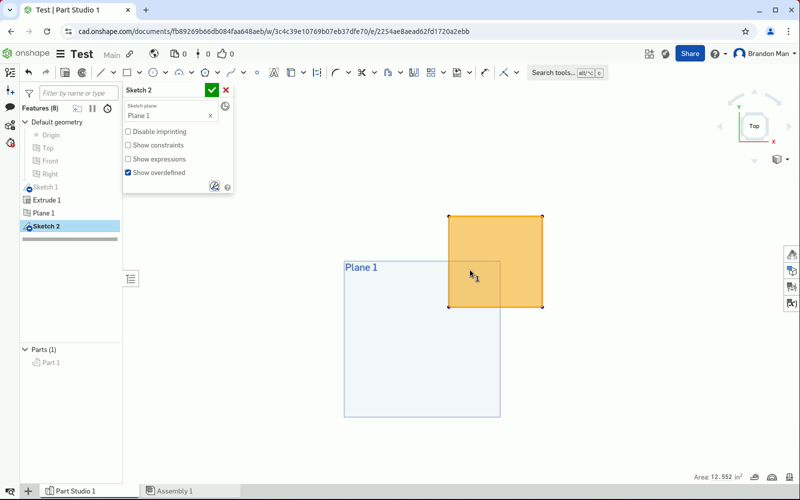
scroll(-6)
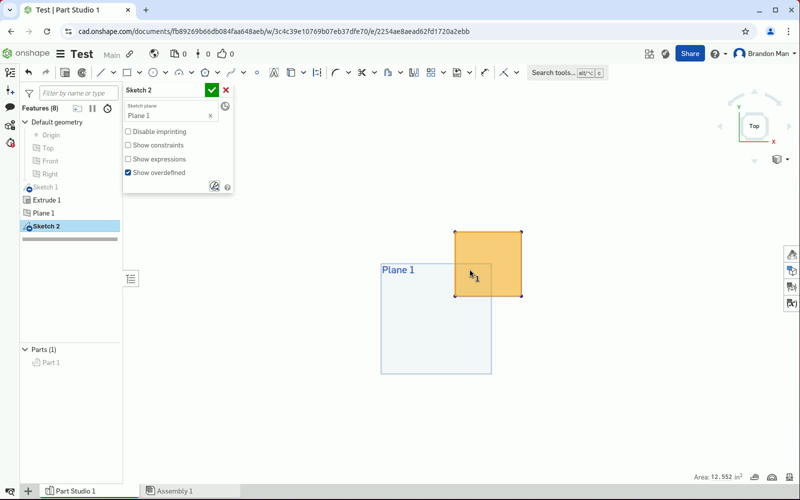
scroll(-6)
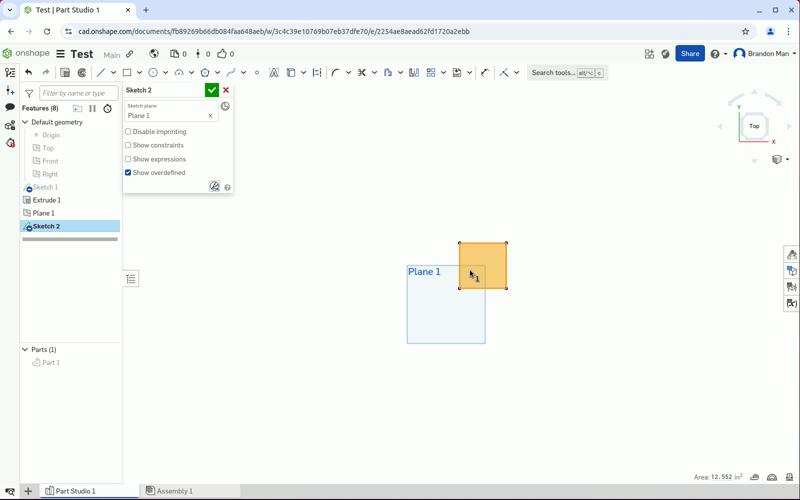
scroll(-6)
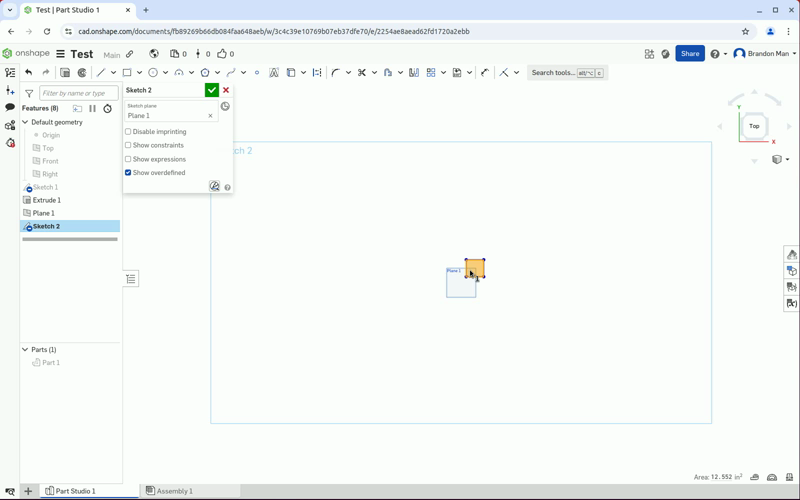
mouse_move(73, 352)
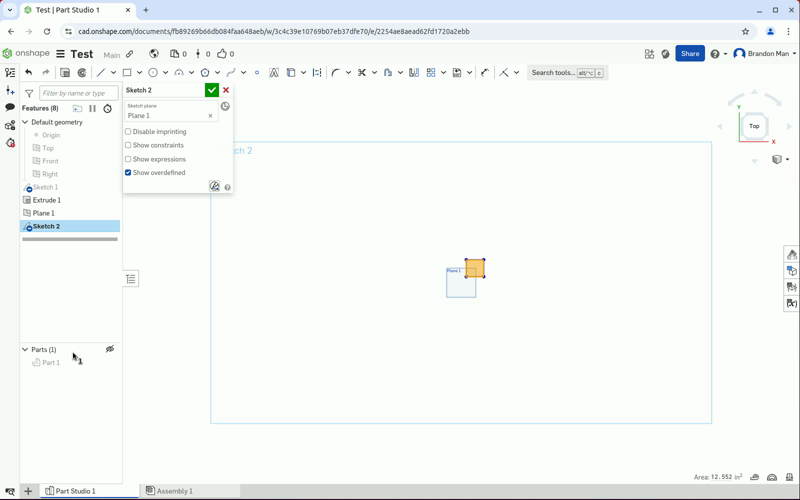
key(shift+y)
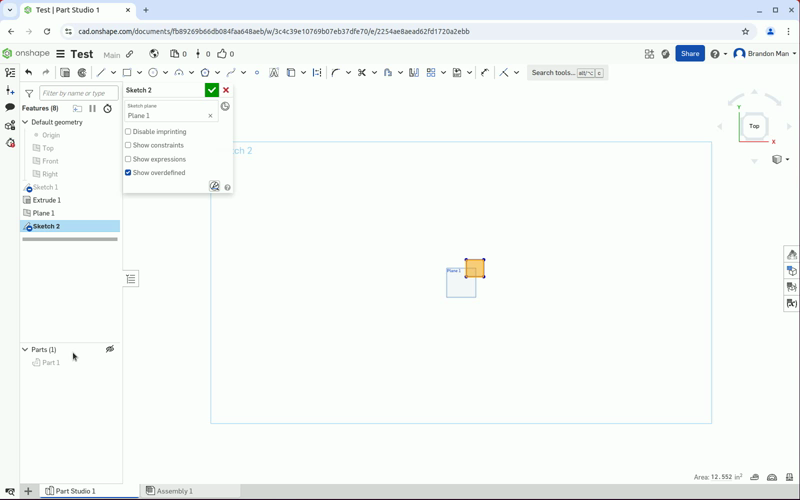
key(shift+e)
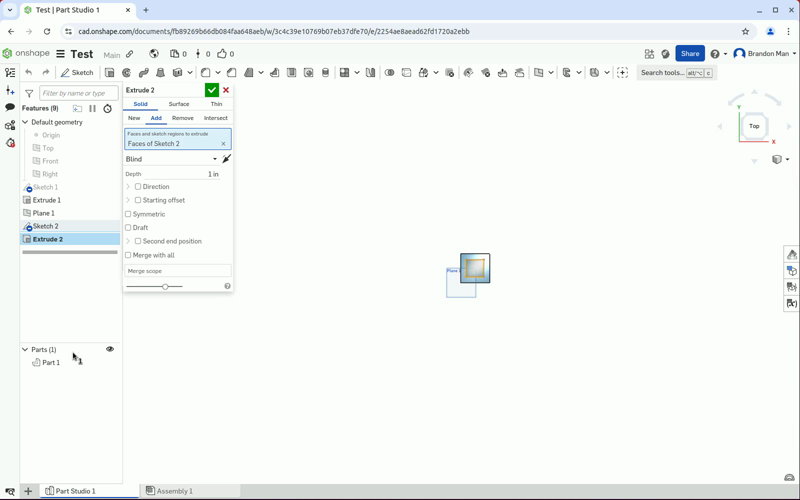
mouse_move(143, 106)
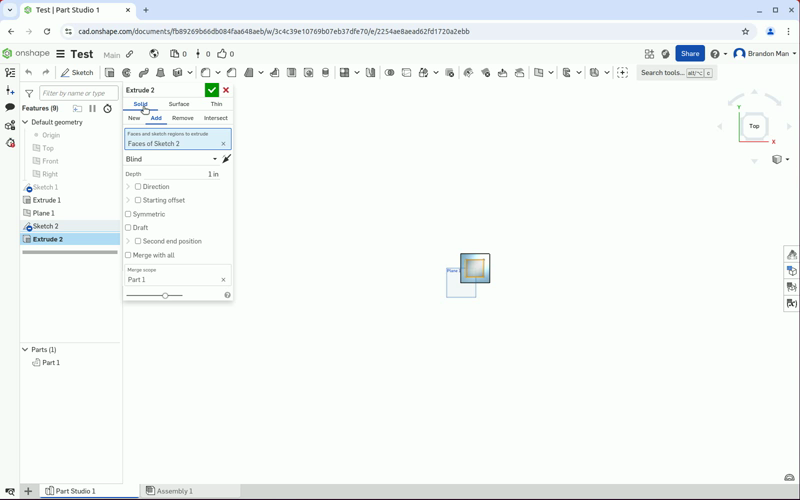
click(143, 106)
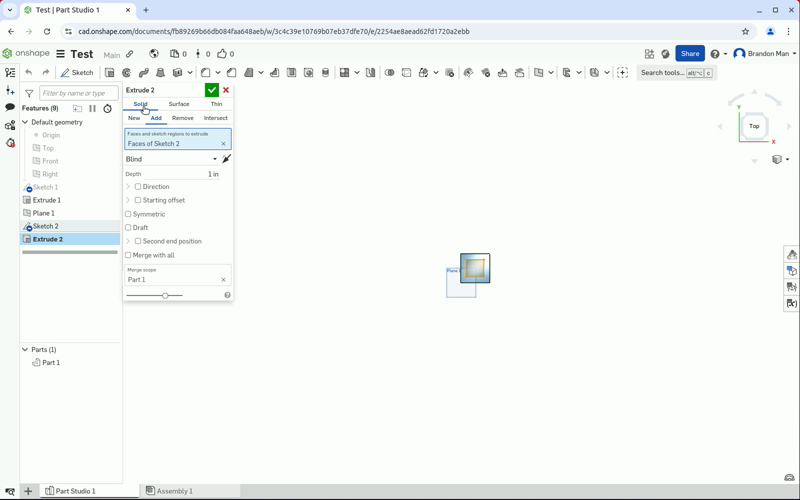
mouse_move(186, 120)
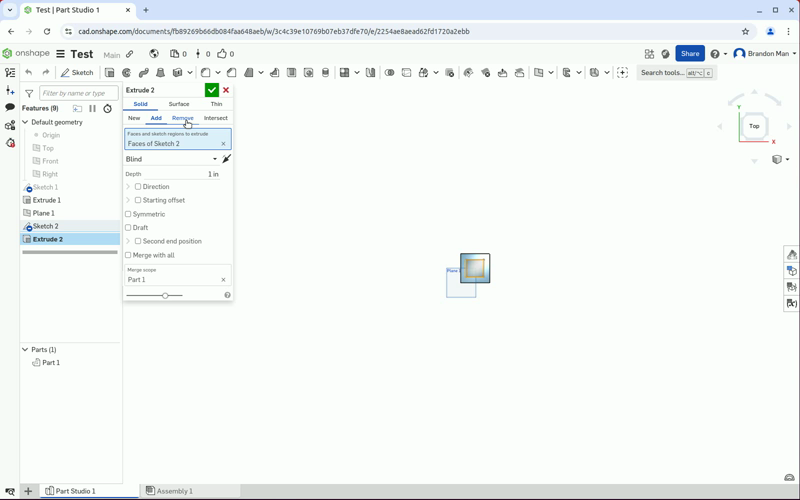
click(186, 120)
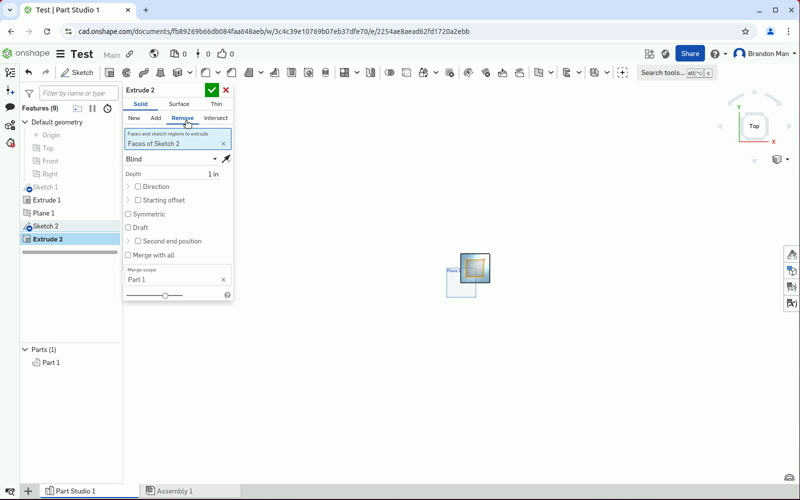
key(tab, 4)
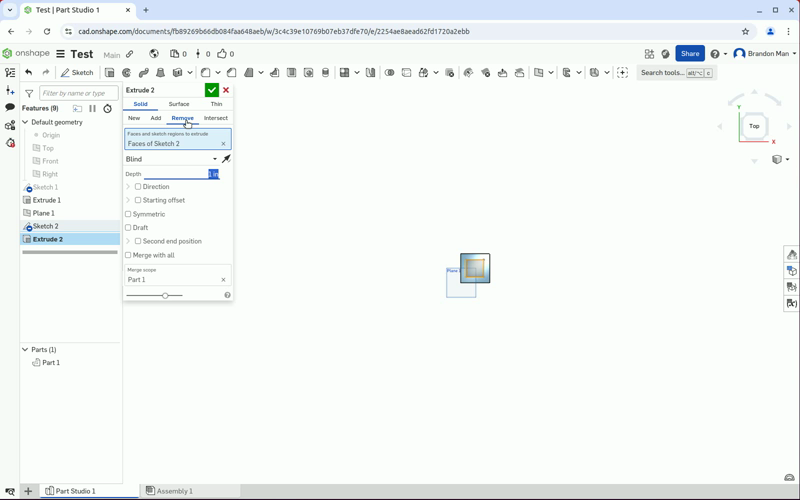
text(17.331)
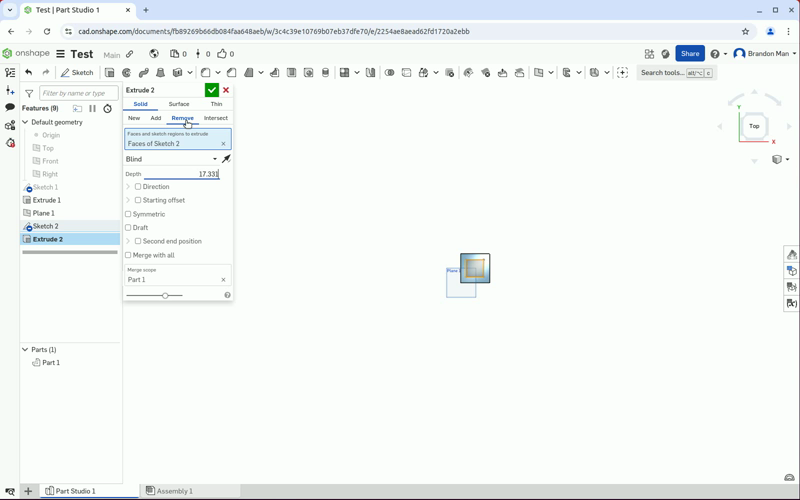
key(tab, 6)
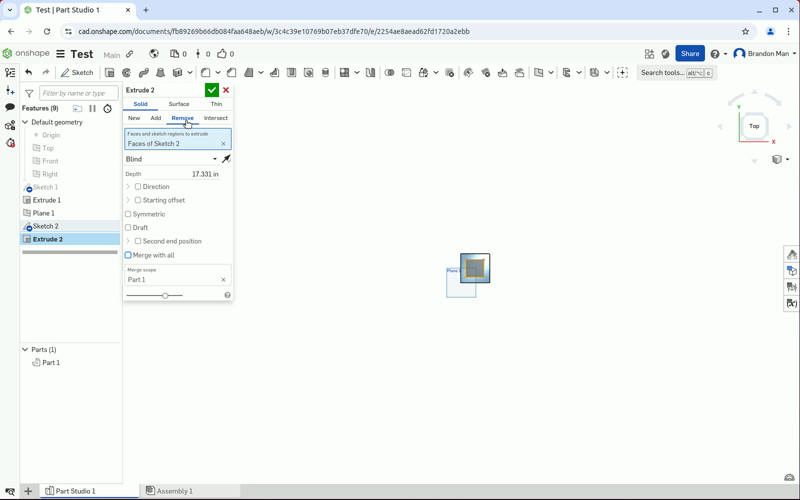
key(space)
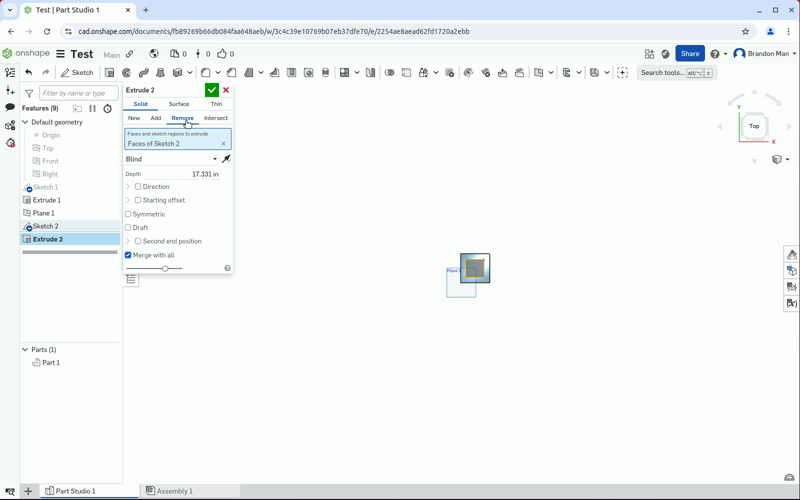
key(enter)
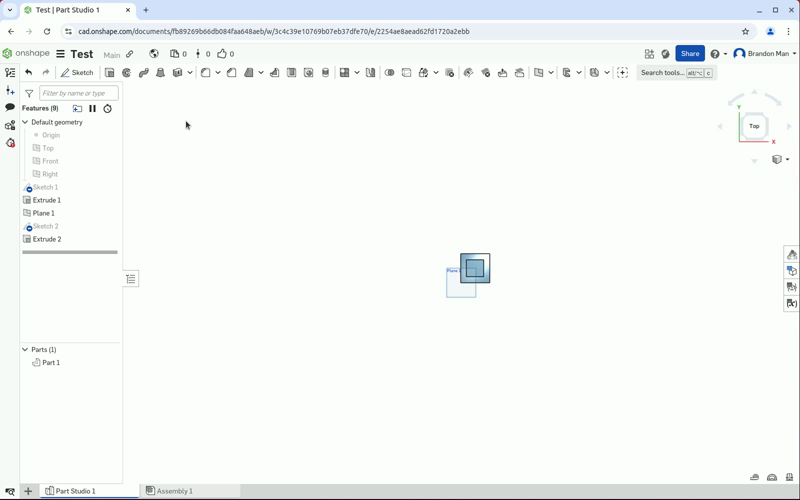
key(shift+h)
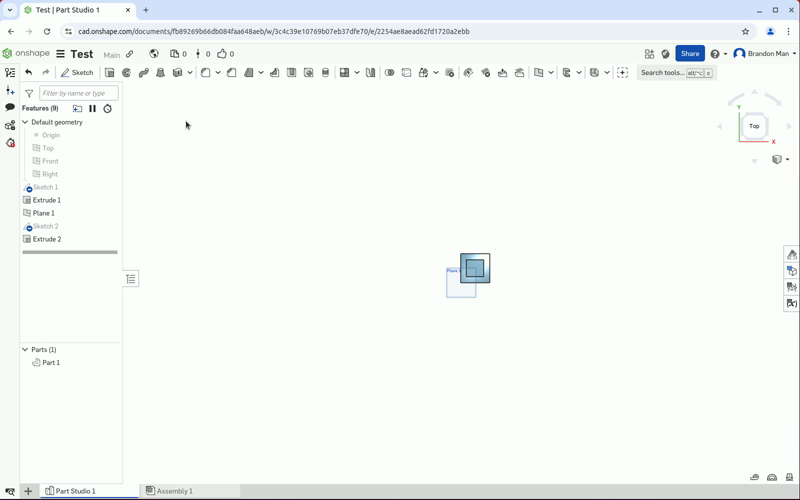
key(shift+h)
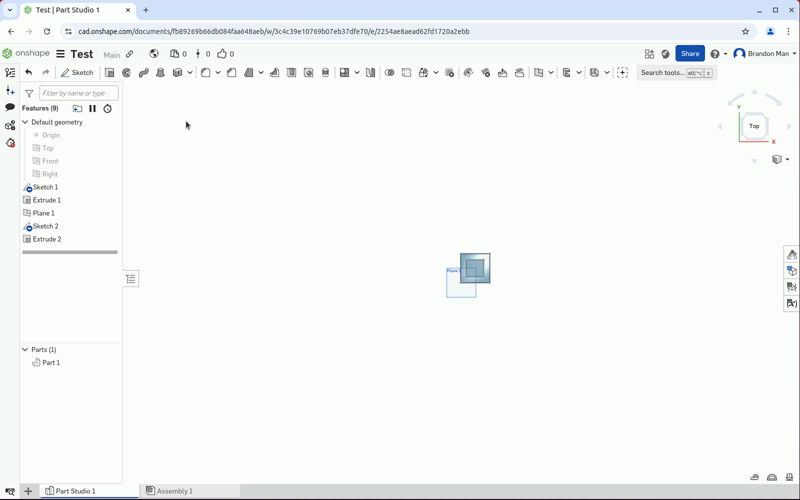
key(shift+7)
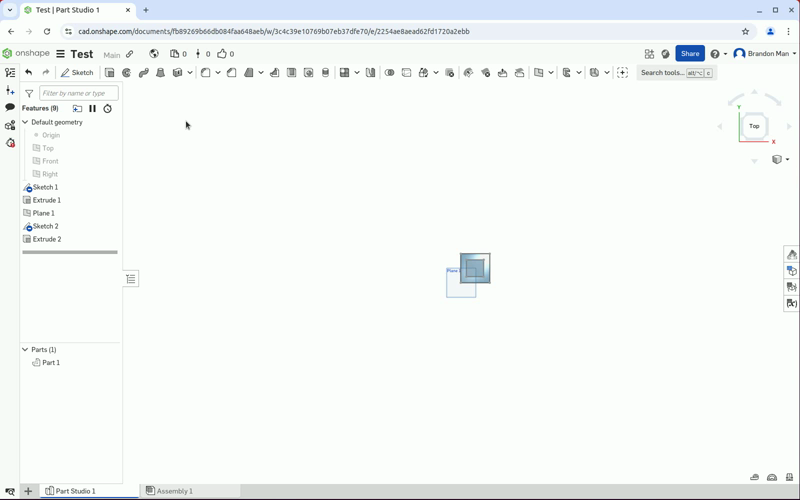
key(up, 3)
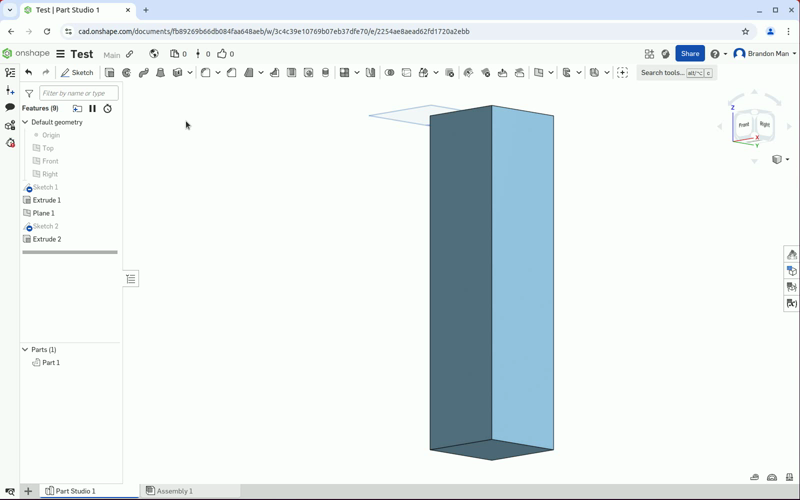
key(left, 3)
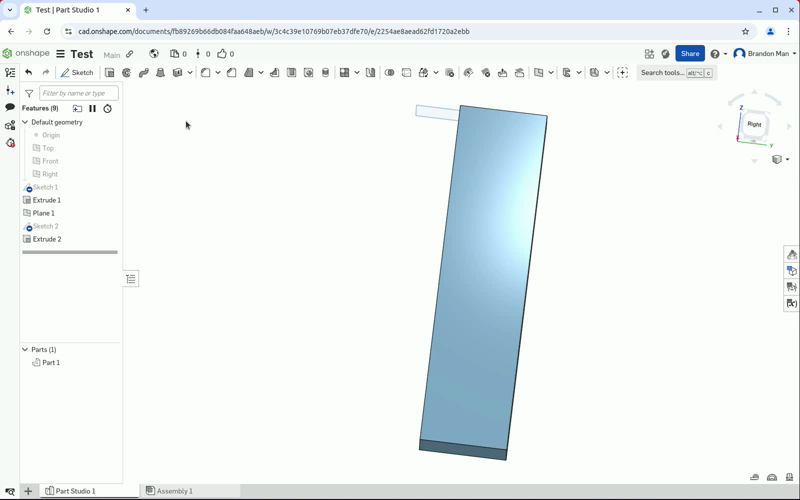
key(right, 3)
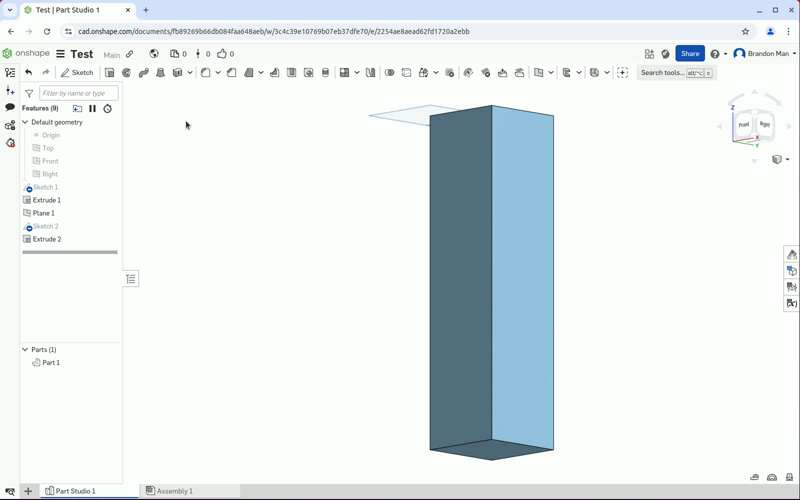
key(down, 3)
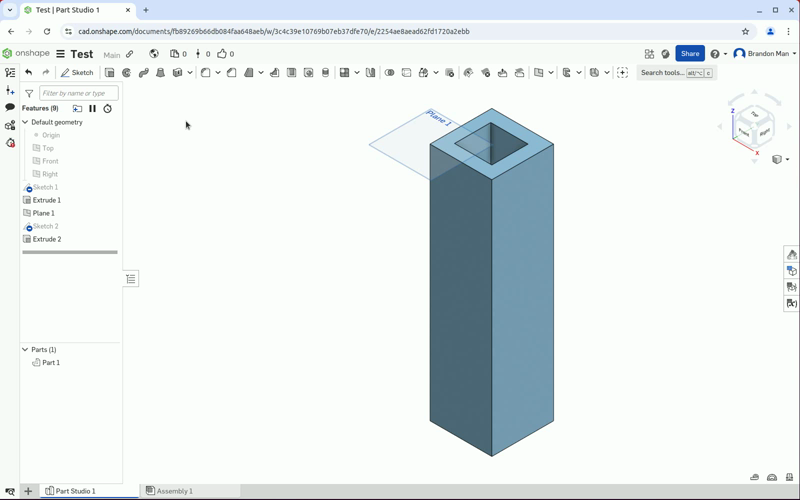
mouse_move(73, 189)
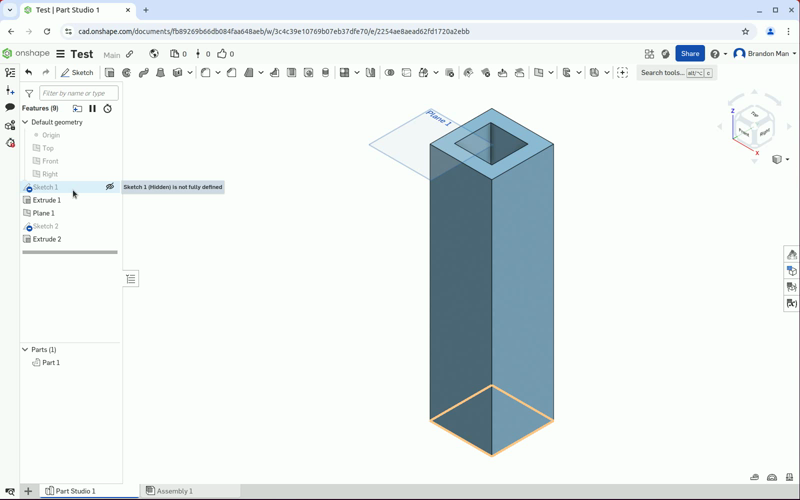
click(73, 189)